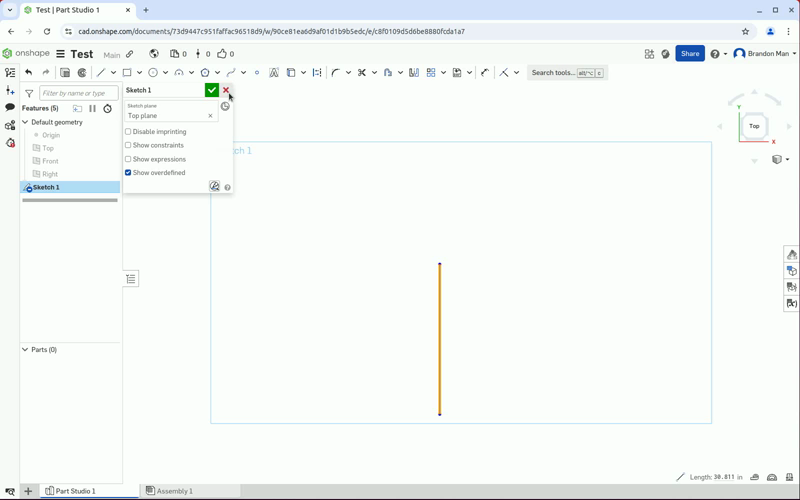
key(shift+h)
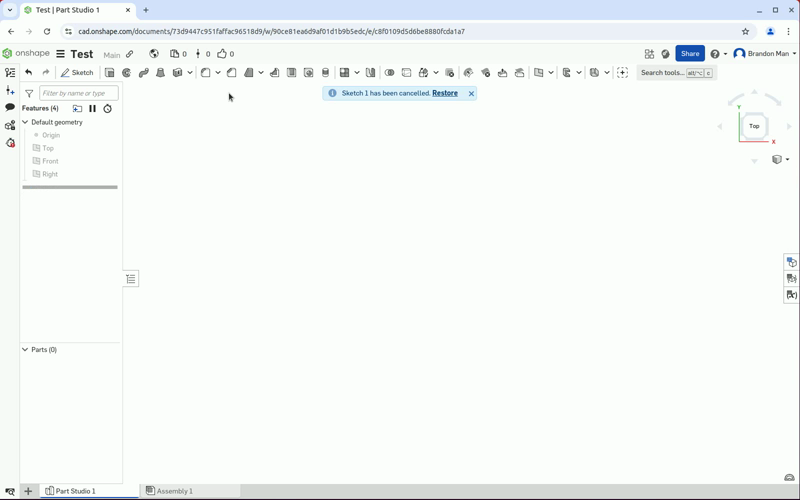
mouse_move(73, 352)
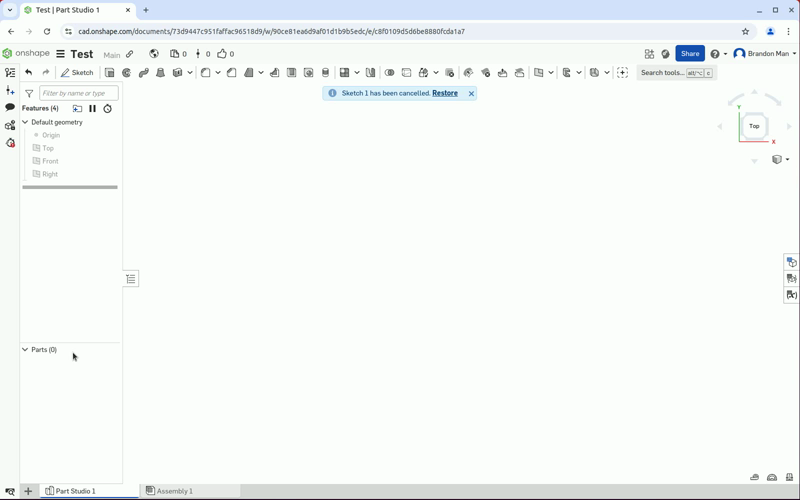
key(y)
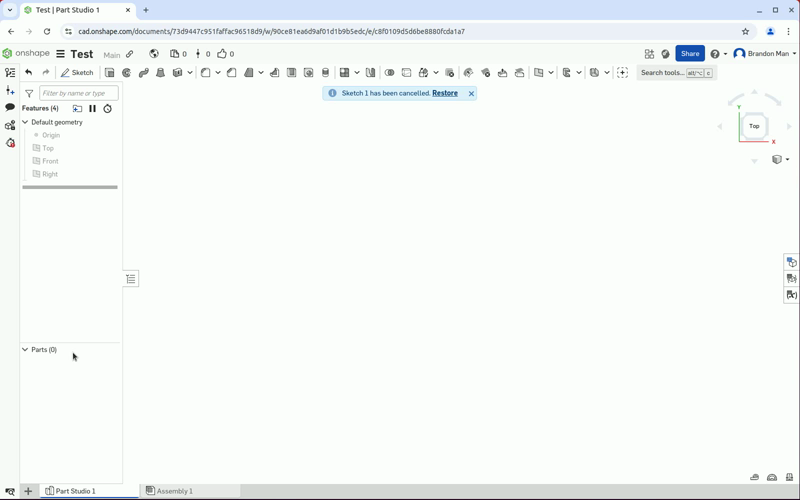
key(shift+p)
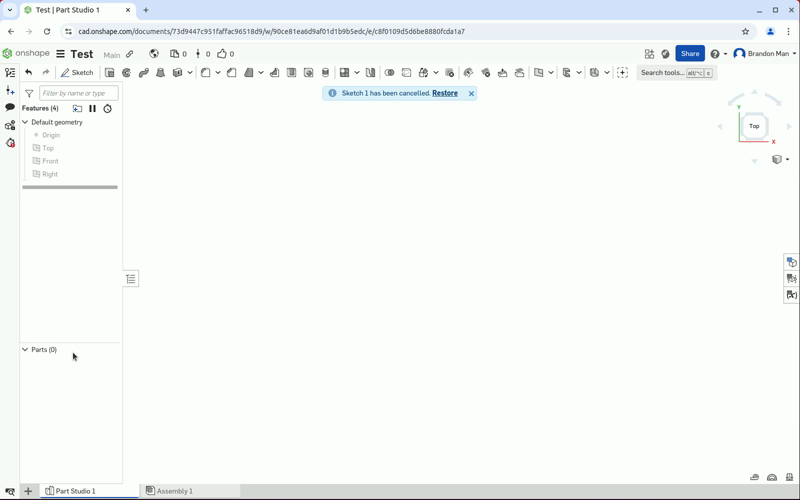
key(space)
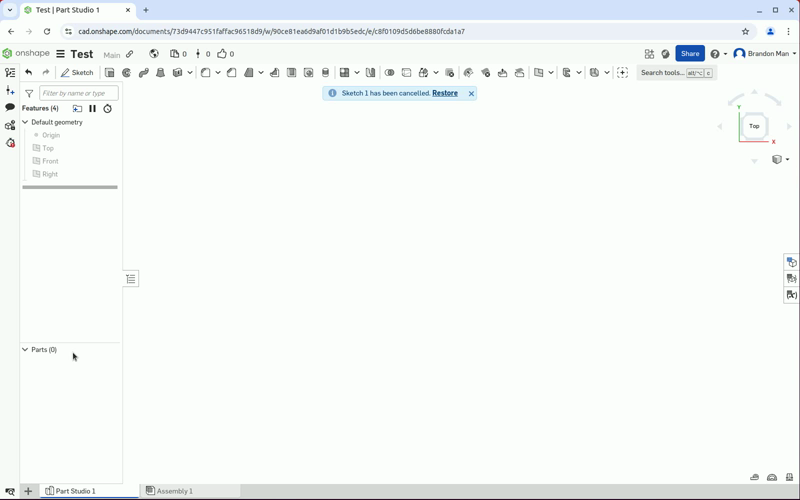
key_down(shift)
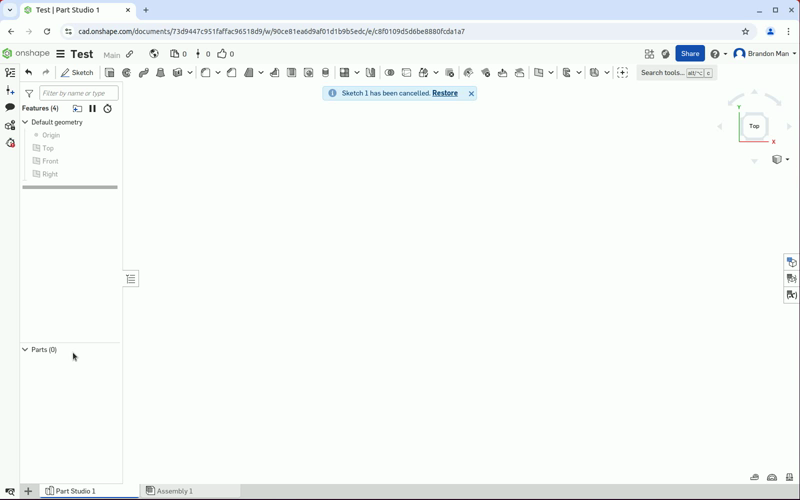
key(up)
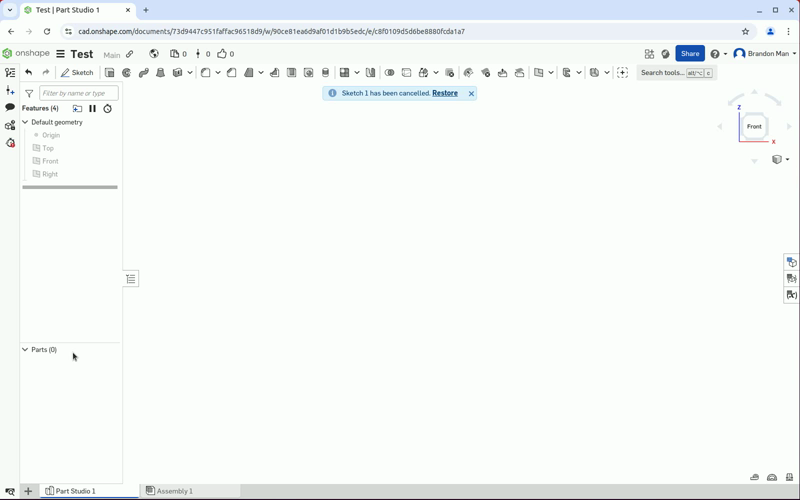
key_up(shift)
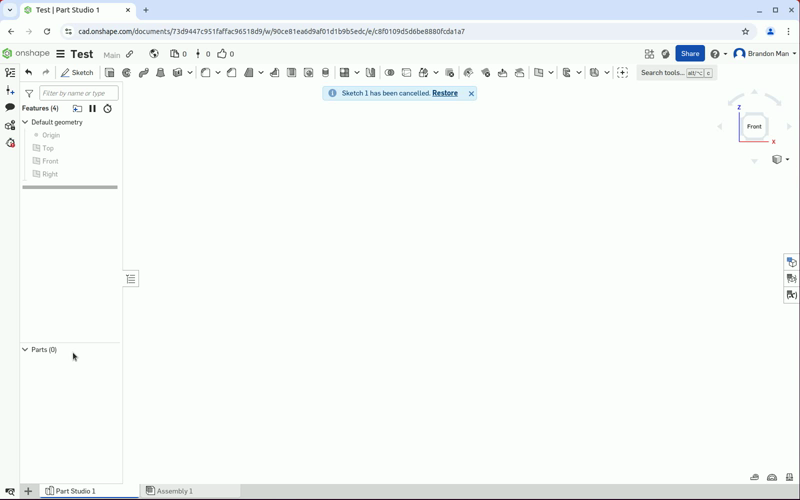
mouse_move(73, 352)
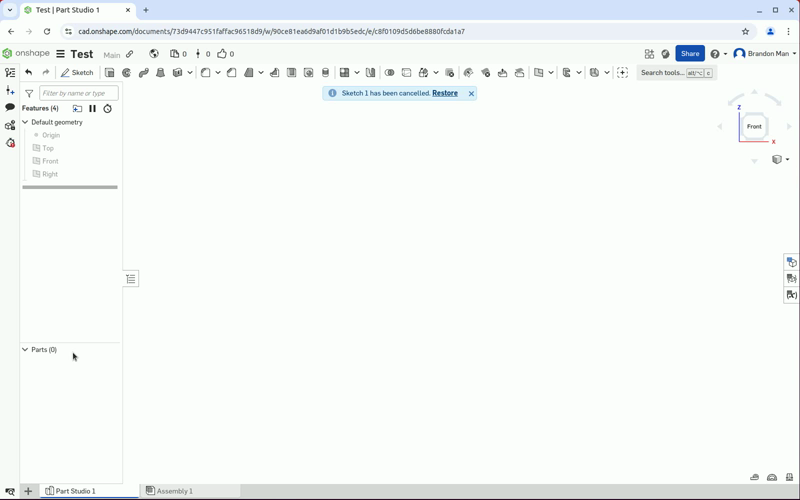
key(shift+y)
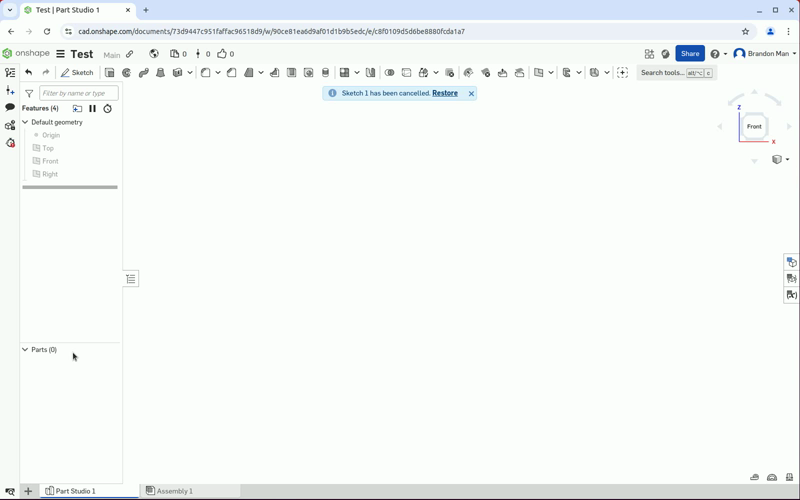
key(shift+s)
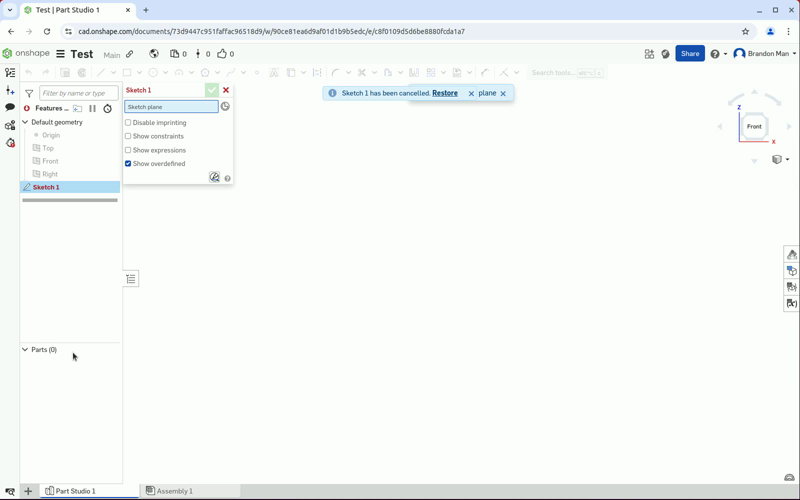
mouse_move(73, 163)
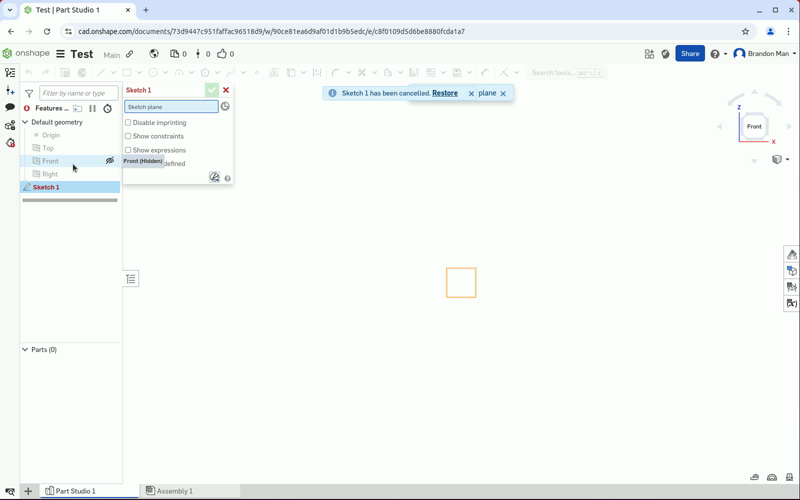
click(73, 163)
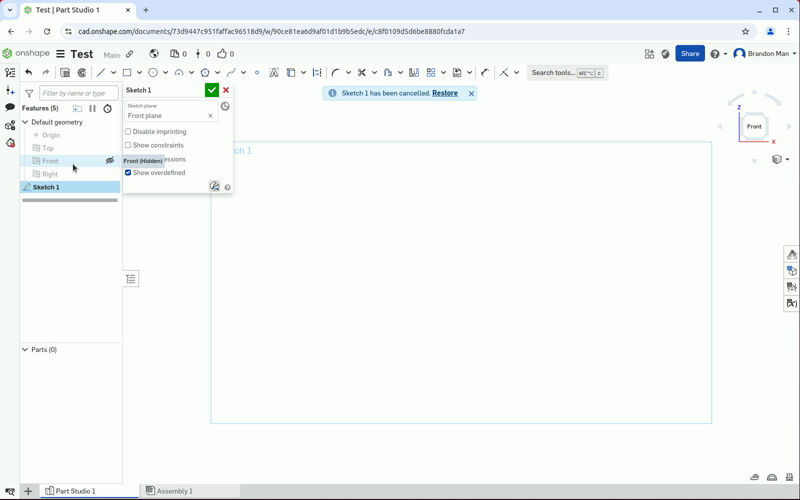
mouse_move(73, 352)
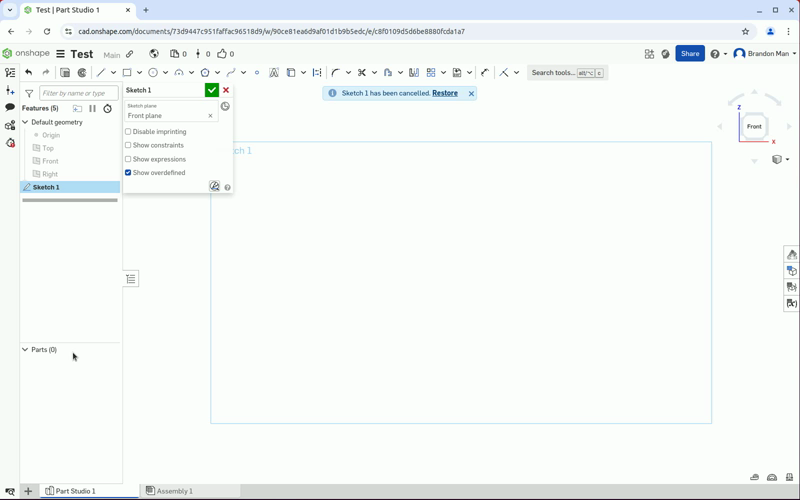
key(y)
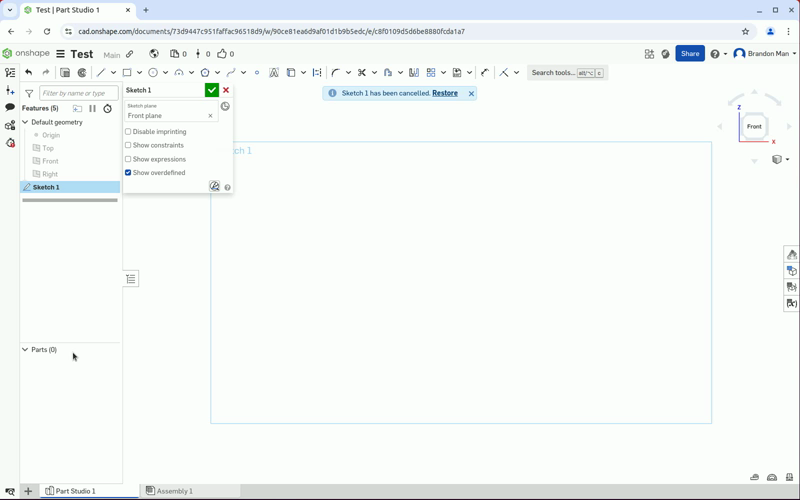
key(l)
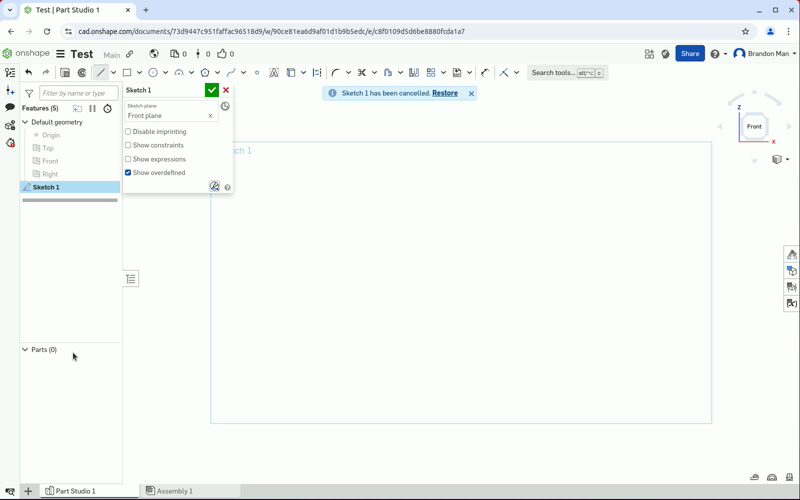
key_down(shift)
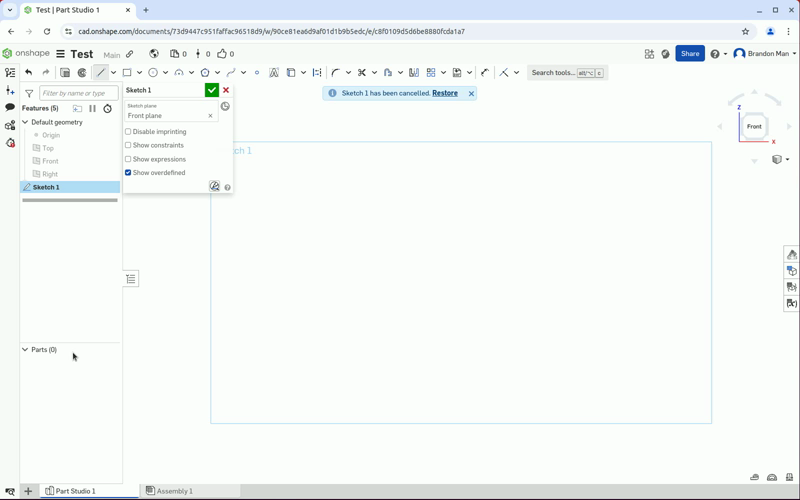
mouse_move(489, 282)
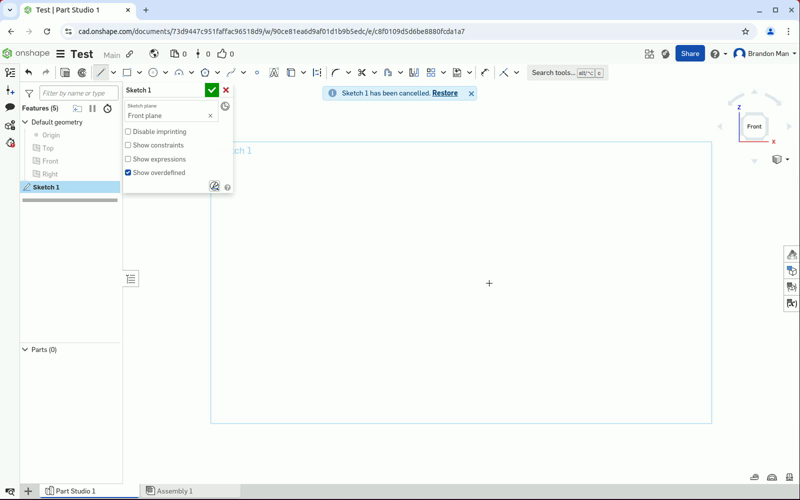
click(489, 282)
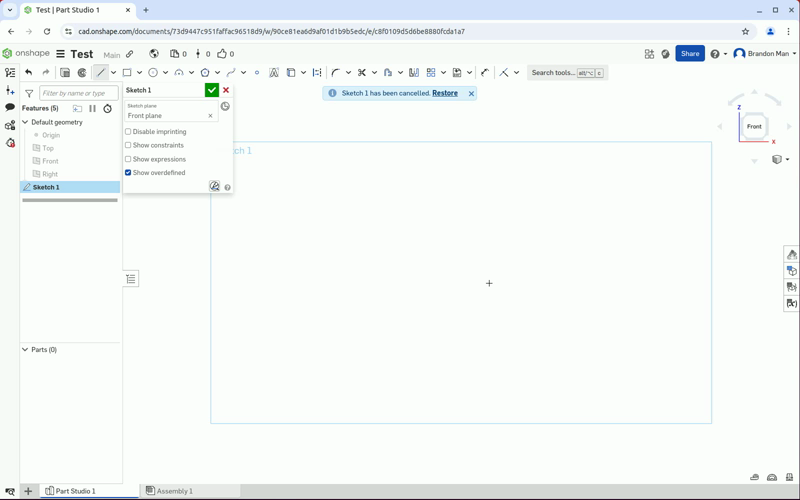
key_up(shift)
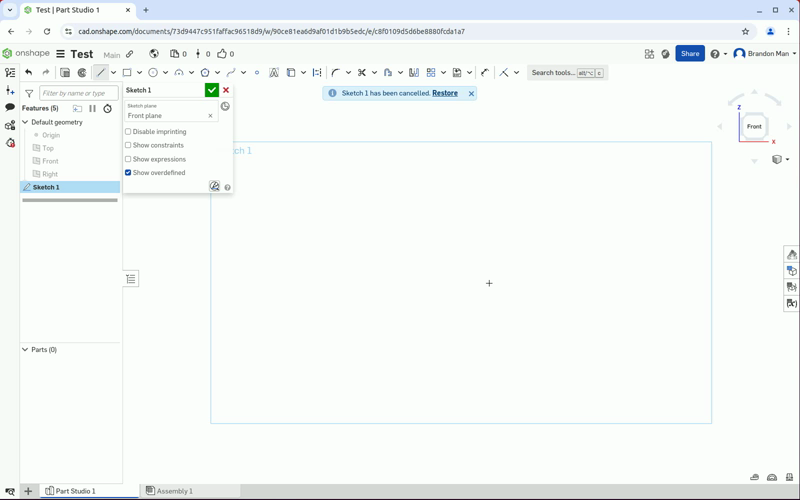
key_down(shift)
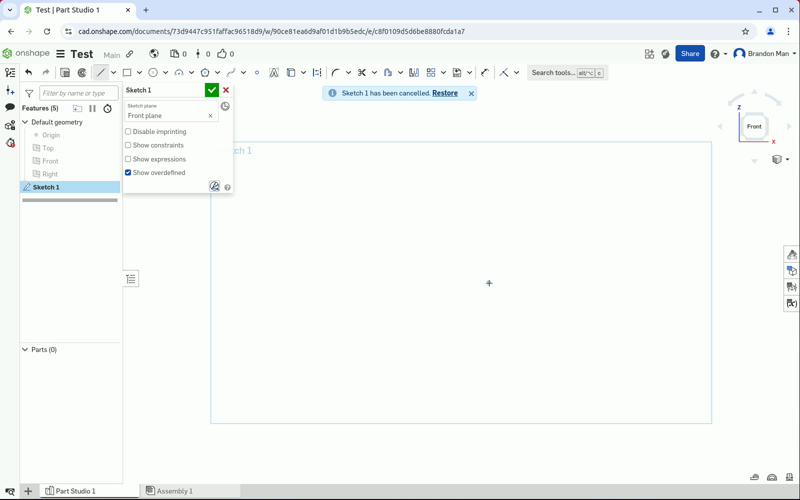
mouse_move(573, 282)
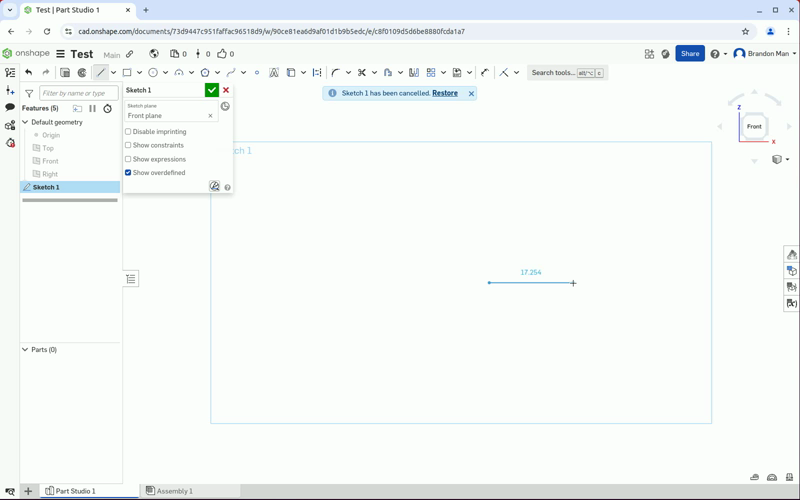
click(573, 282)
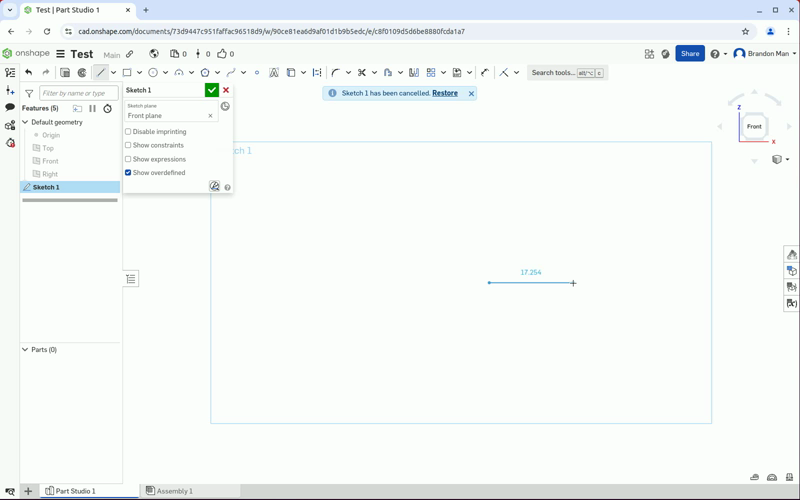
key_up(shift)
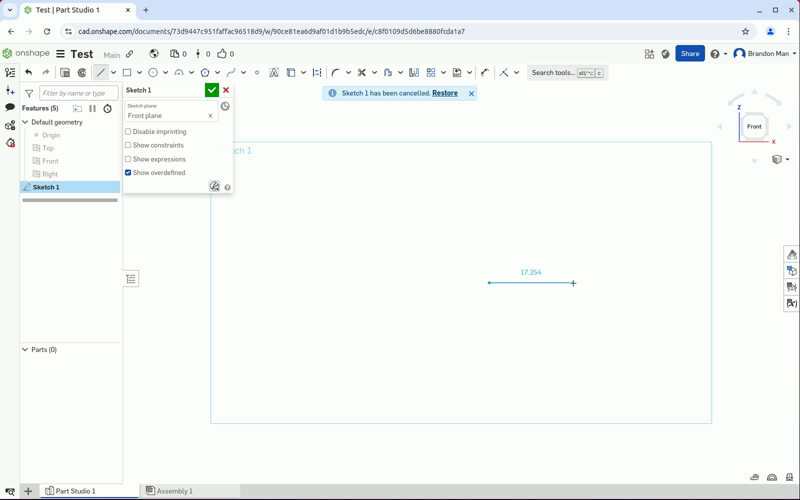
key_down(shift)
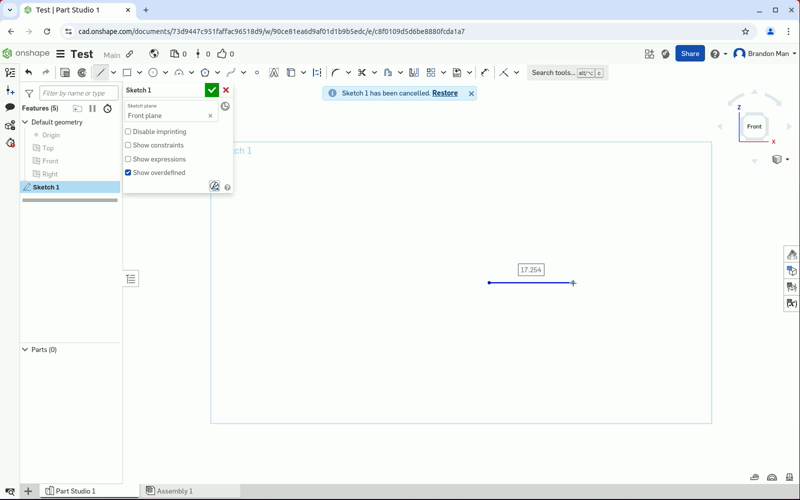
mouse_move(589, 282)
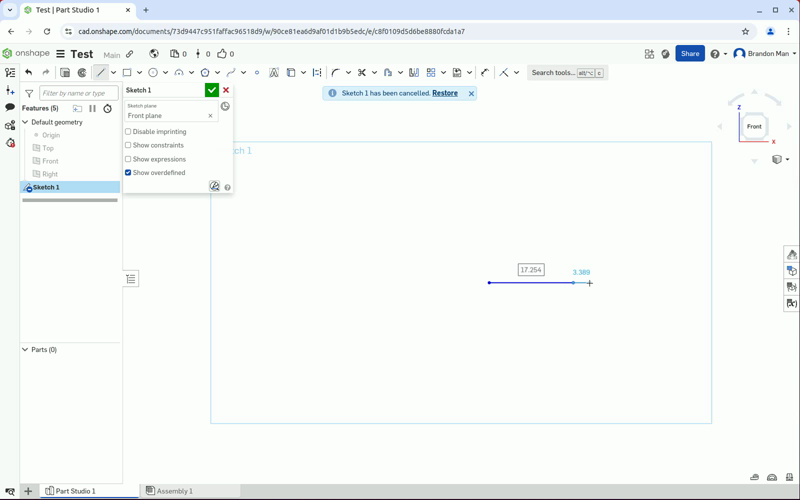
mouse_move(573, 226)
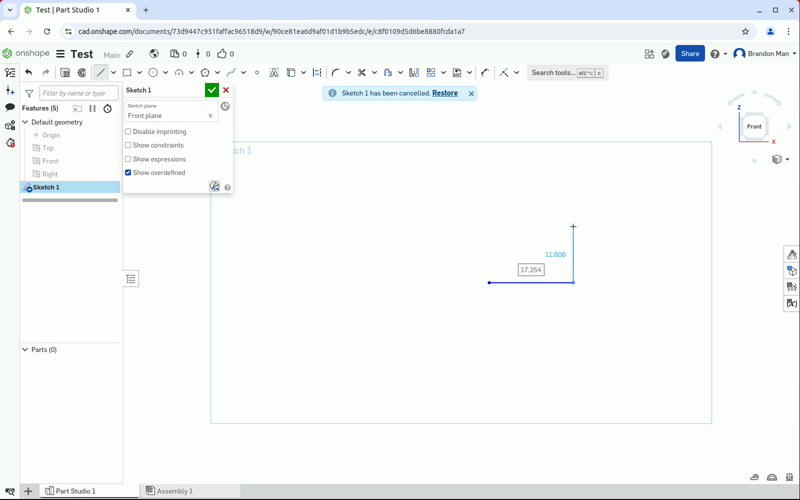
click(573, 226)
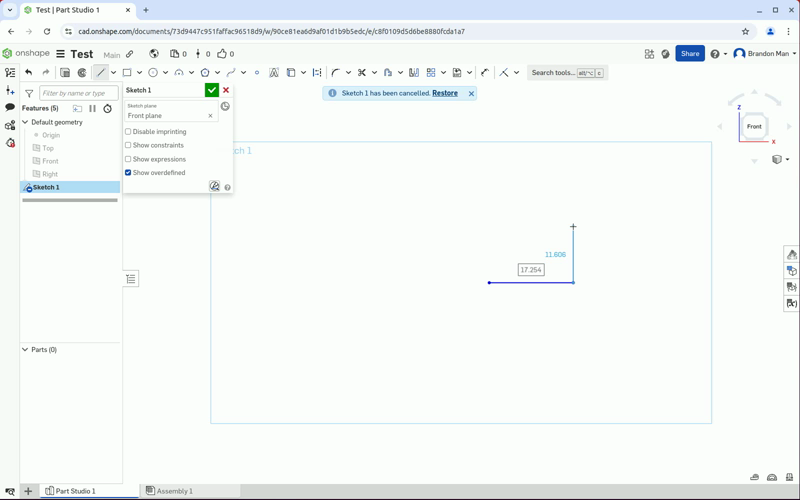
key_up(shift)
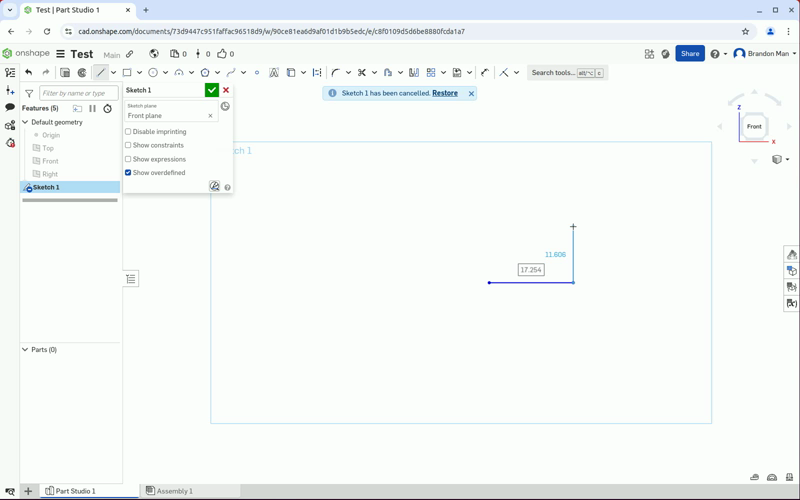
key_down(shift)
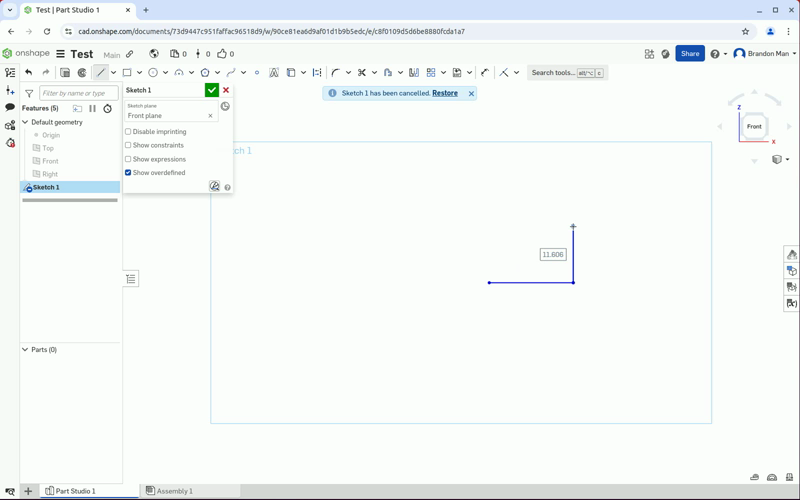
mouse_move(517, 170)
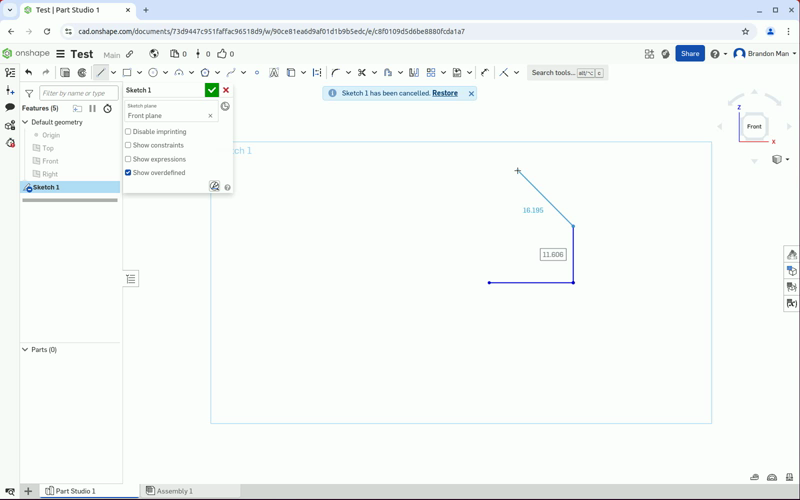
click(517, 170)
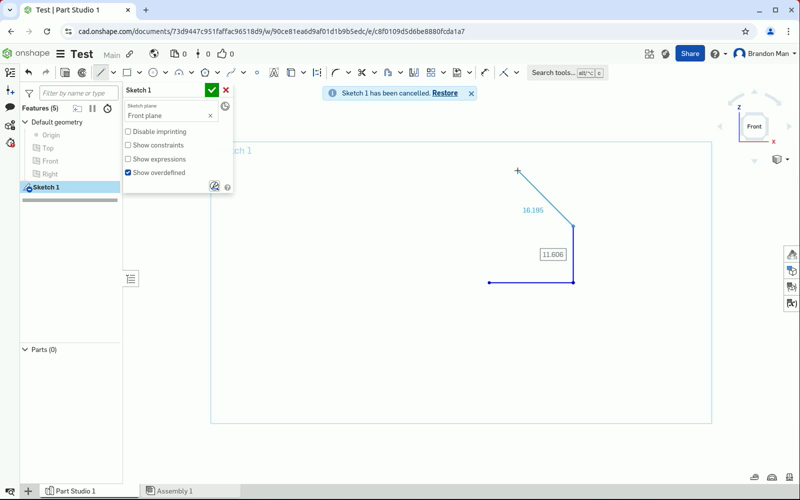
key_up(shift)
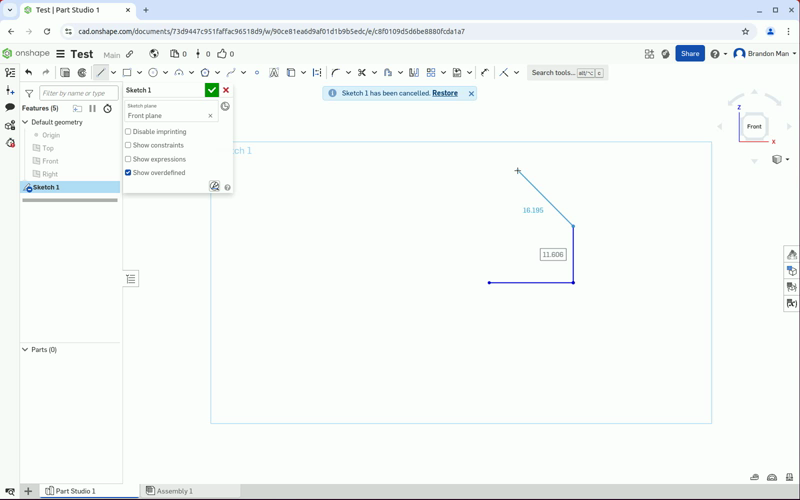
key_down(shift)
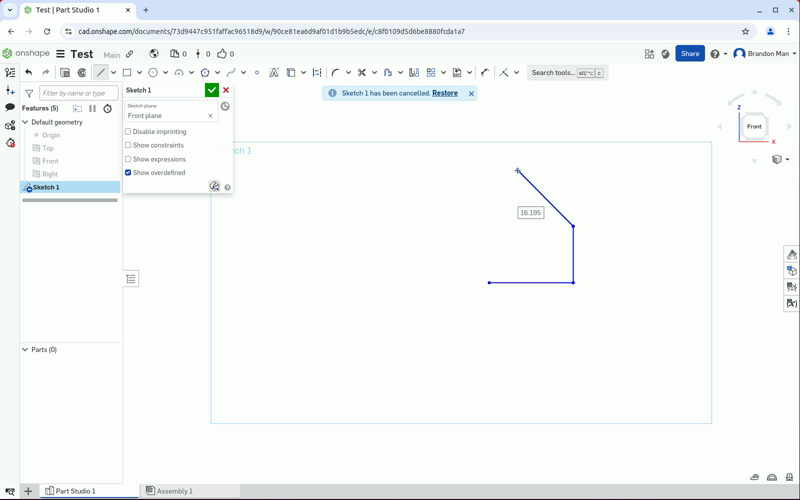
mouse_move(547, 170)
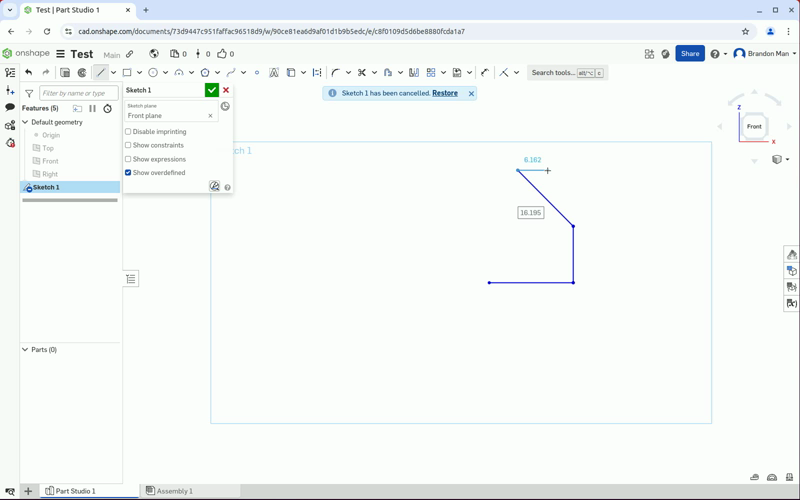
mouse_move(489, 170)
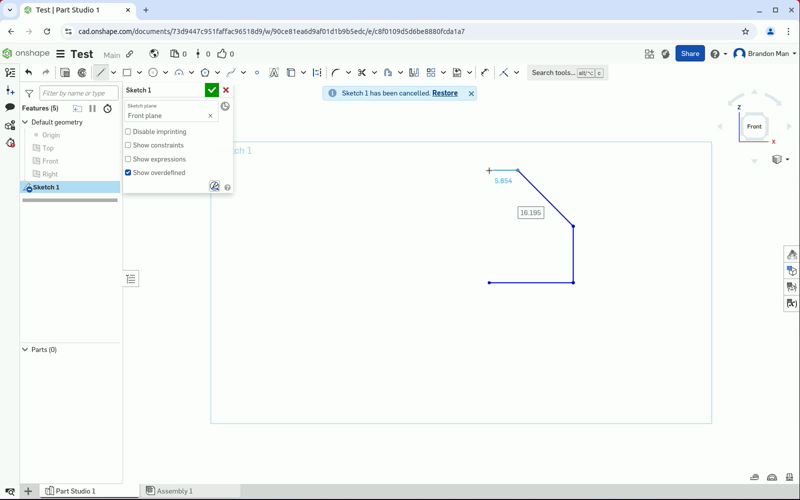
click(489, 170)
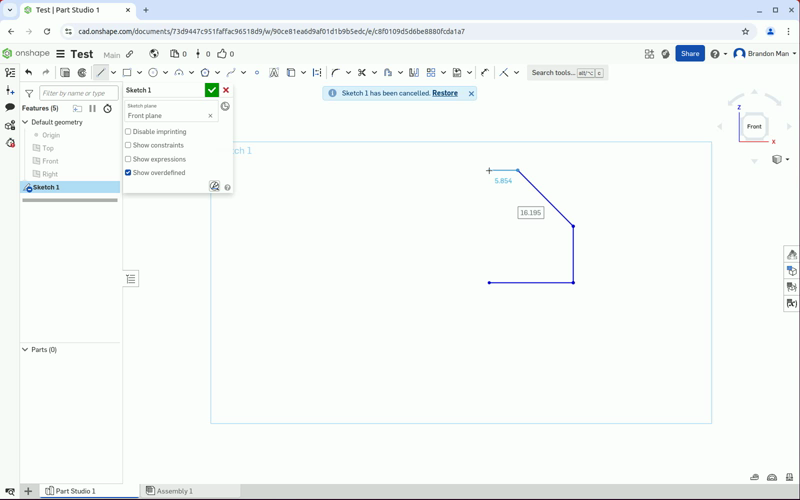
key_up(shift)
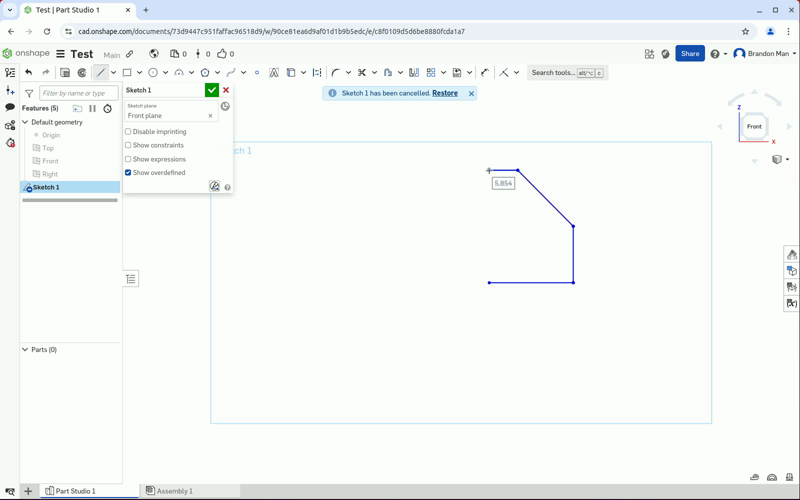
key_down(shift)
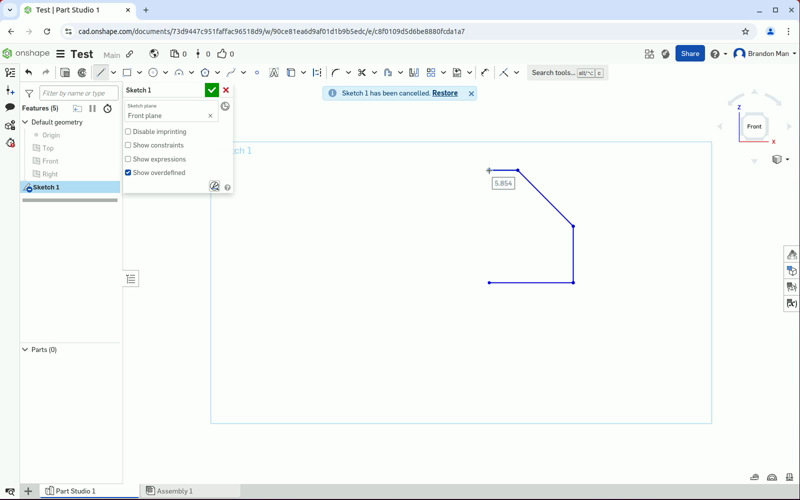
mouse_move(489, 282)
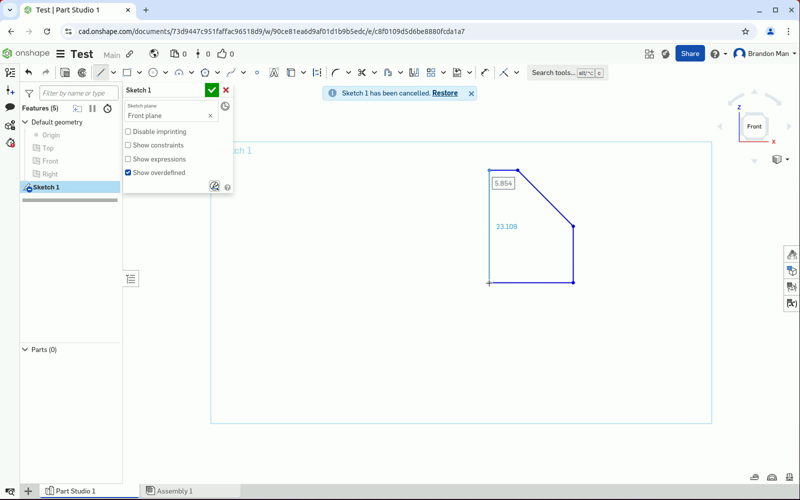
key_up(shift)
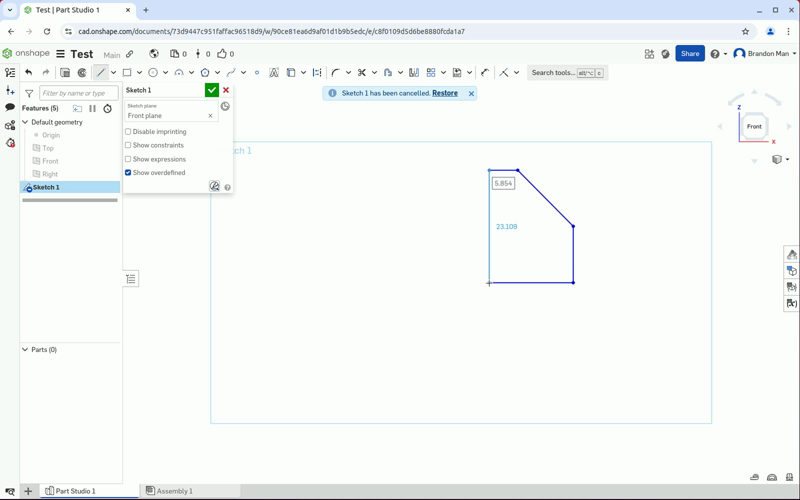
click(489, 282)
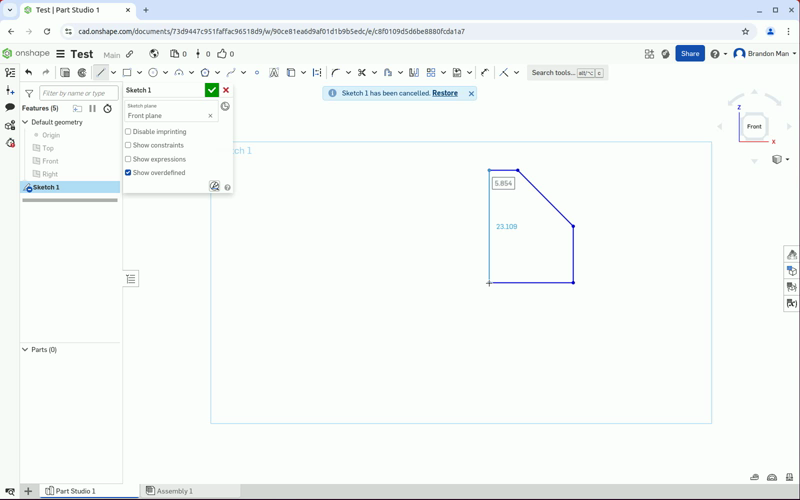
key(esc)
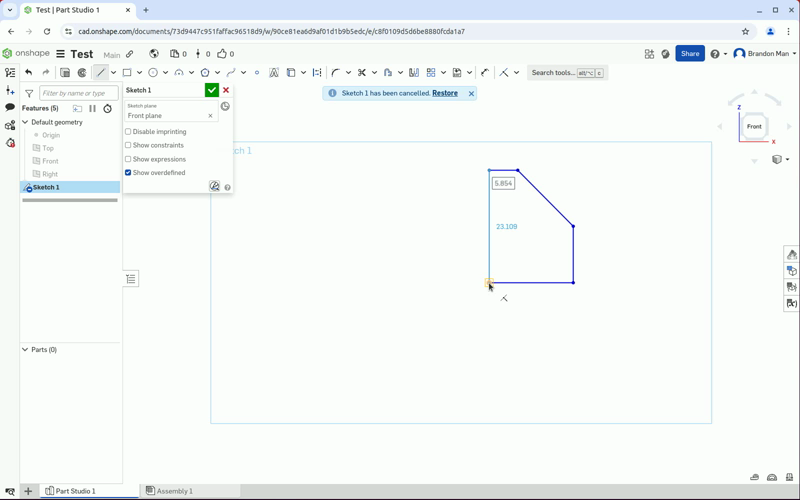
mouse_move(514, 201)
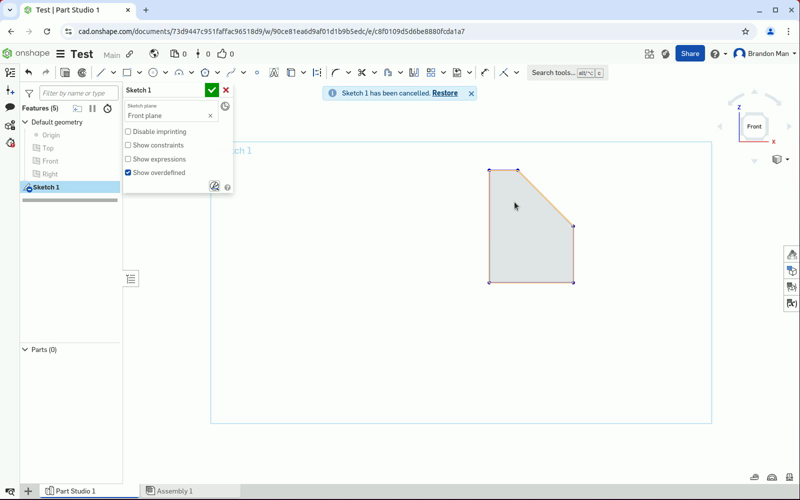
click(514, 201)
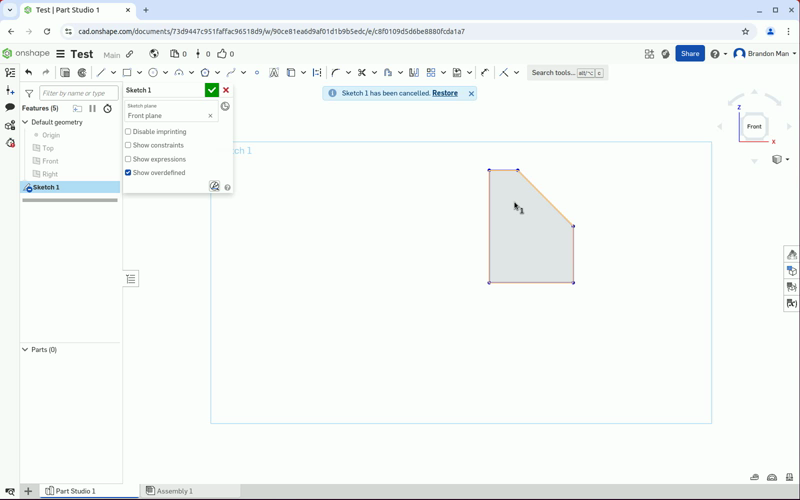
mouse_move(73, 352)
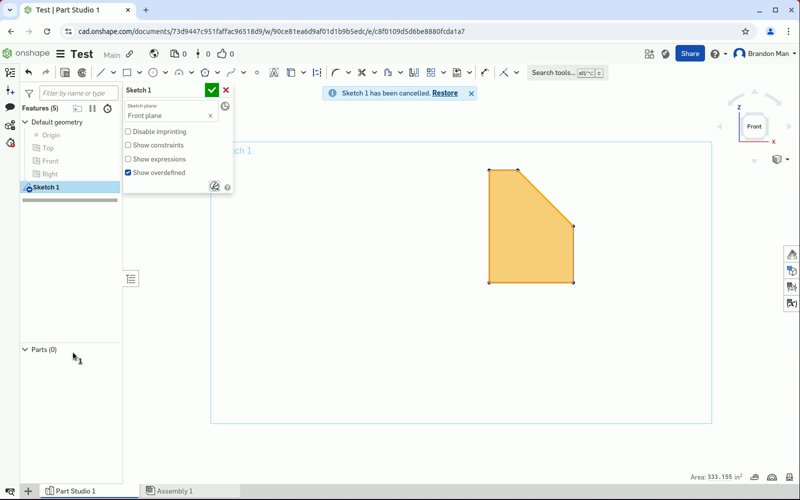
key(shift+y)
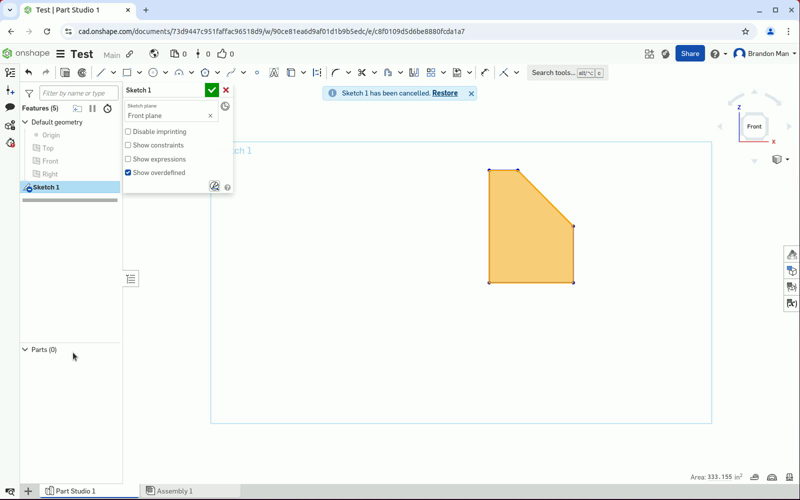
key(shift+e)
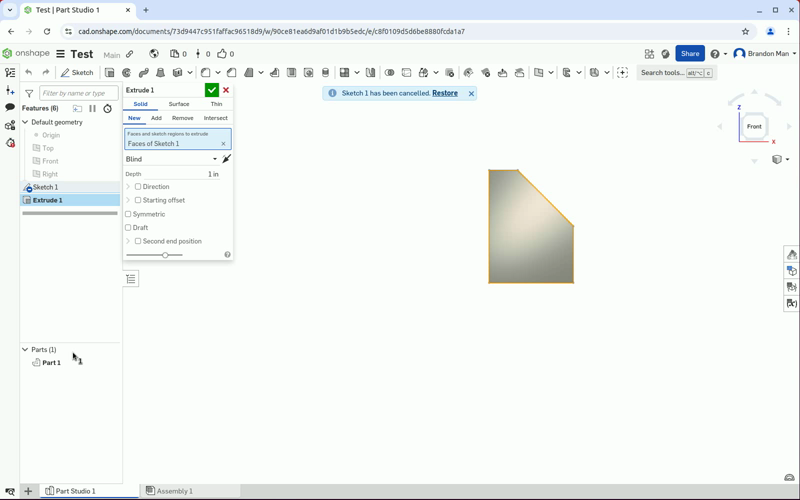
mouse_move(143, 106)
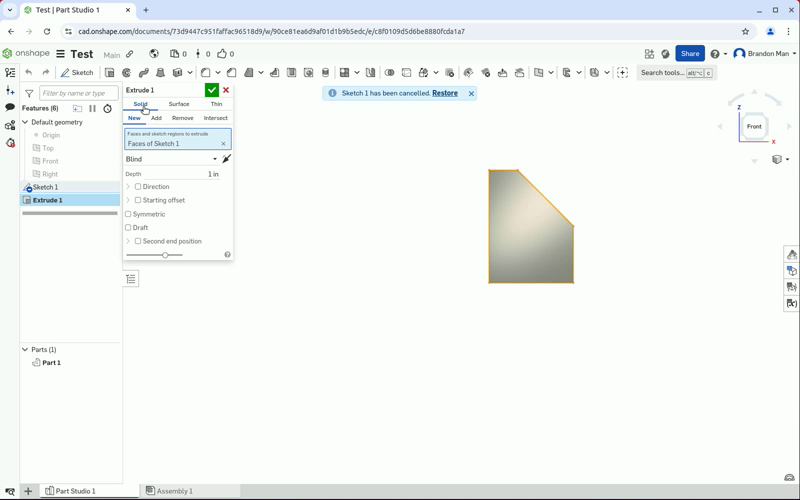
click(143, 106)
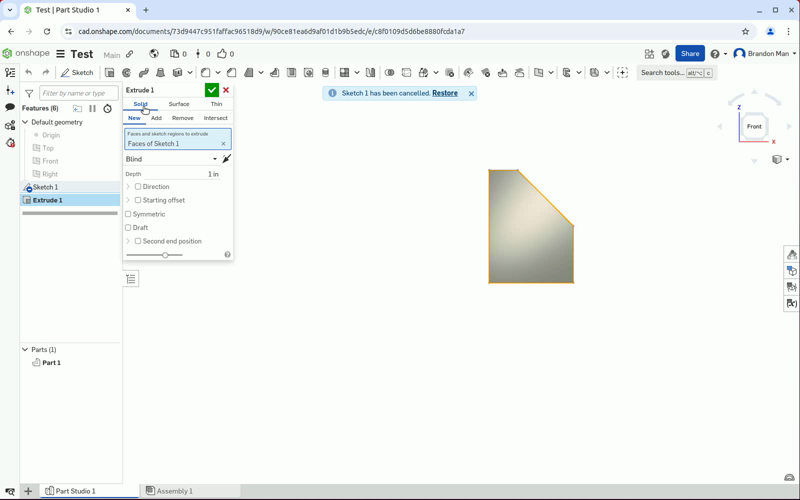
mouse_move(137, 120)
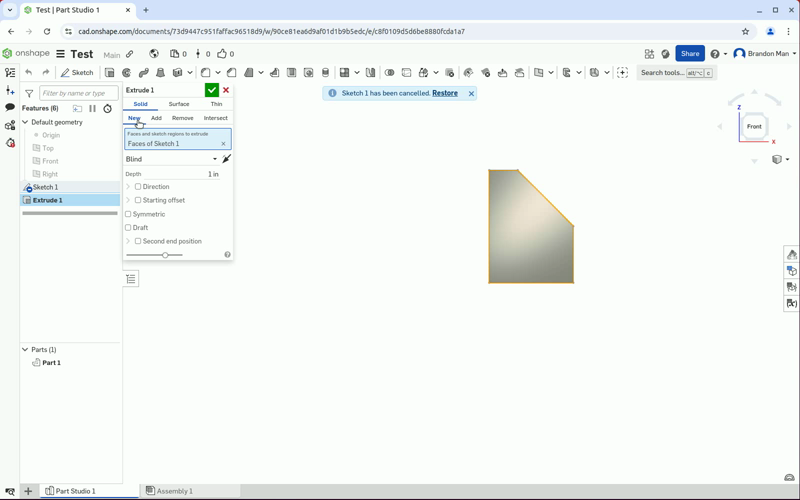
click(137, 120)
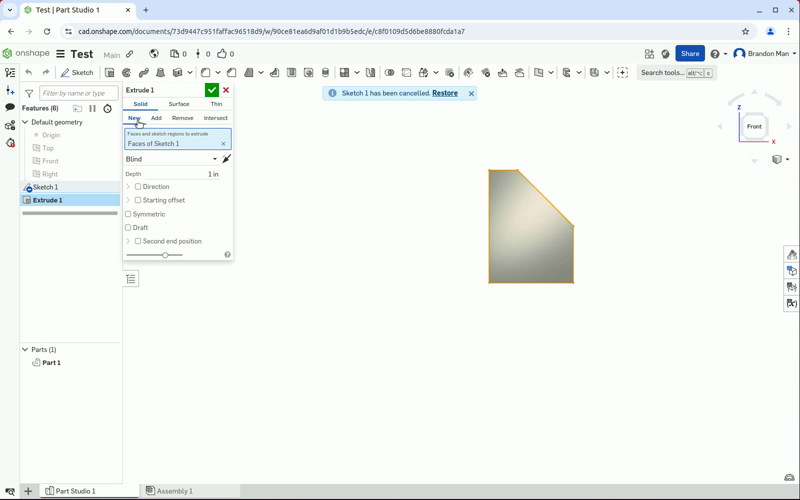
key(tab, 4)
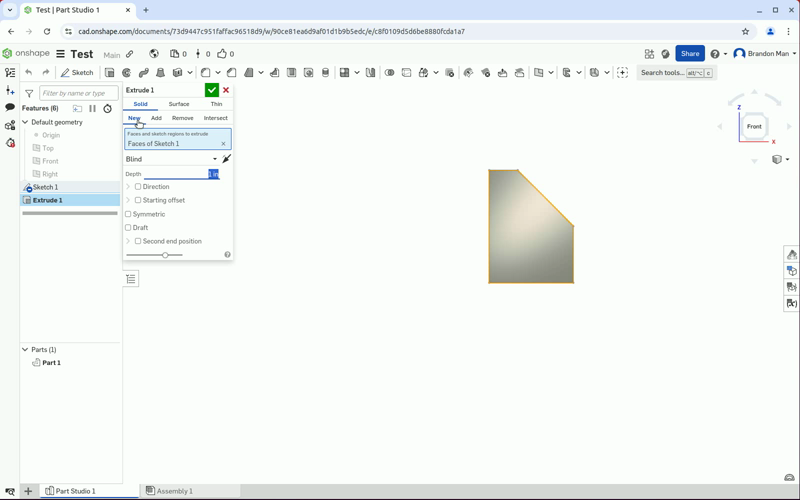
text(23.108)
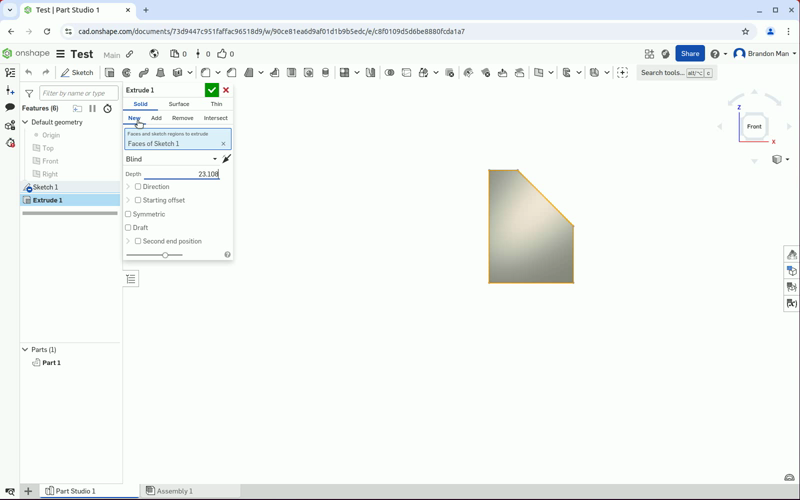
key(tab, 3)
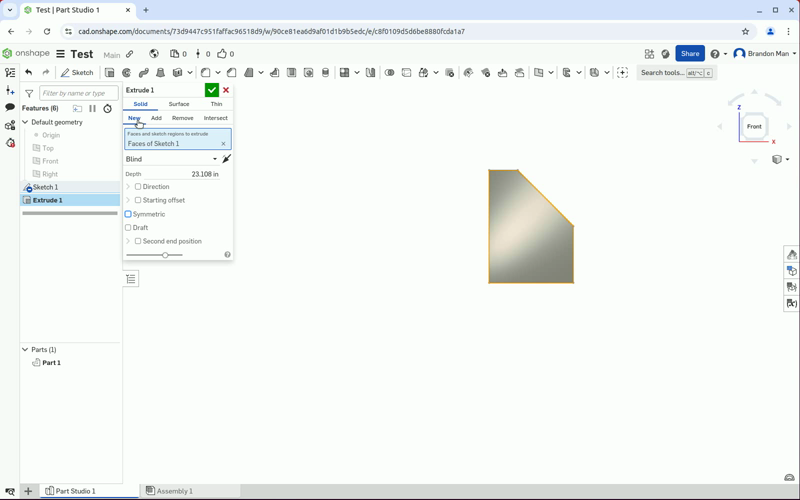
key(space)
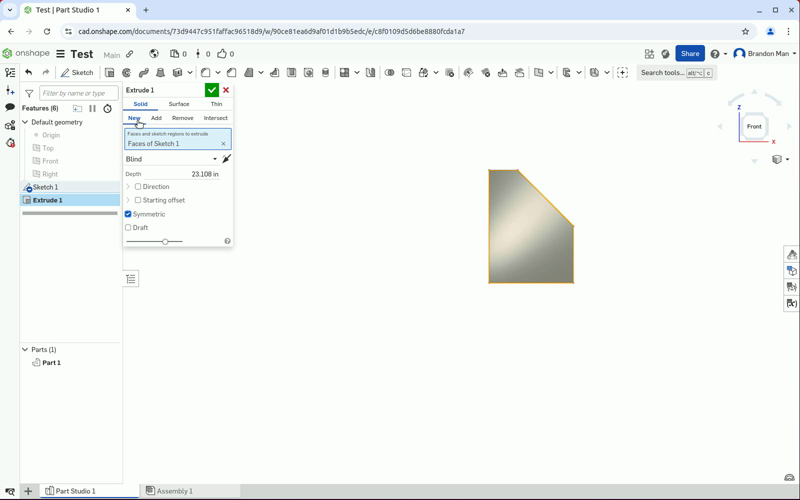
key(enter)
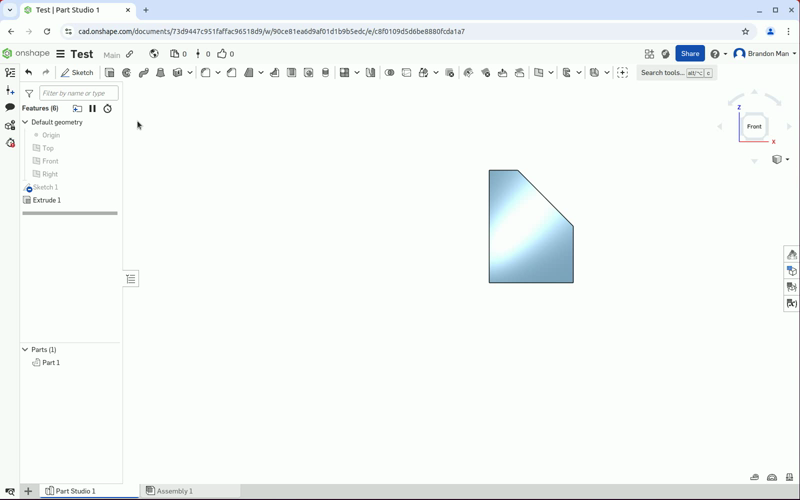
key(shift+h)
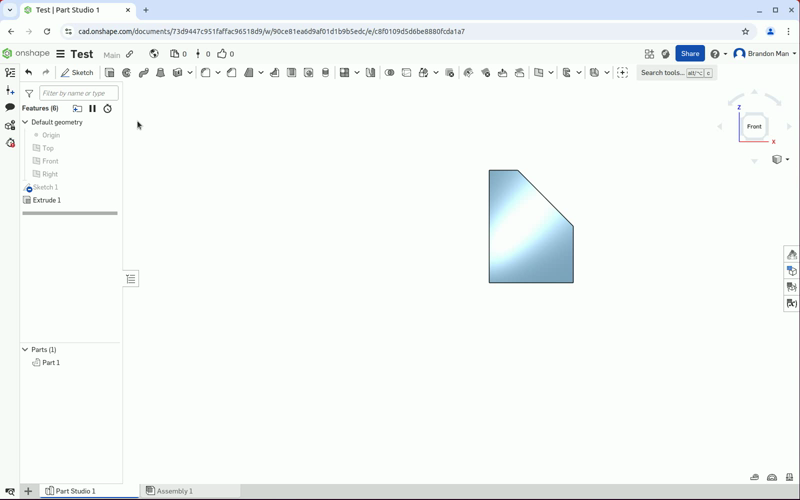
key(shift+h)
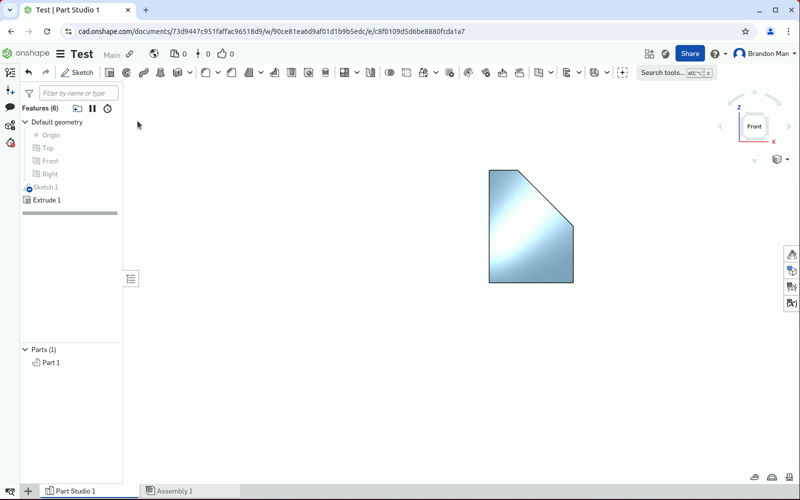
mouse_move(73, 189)
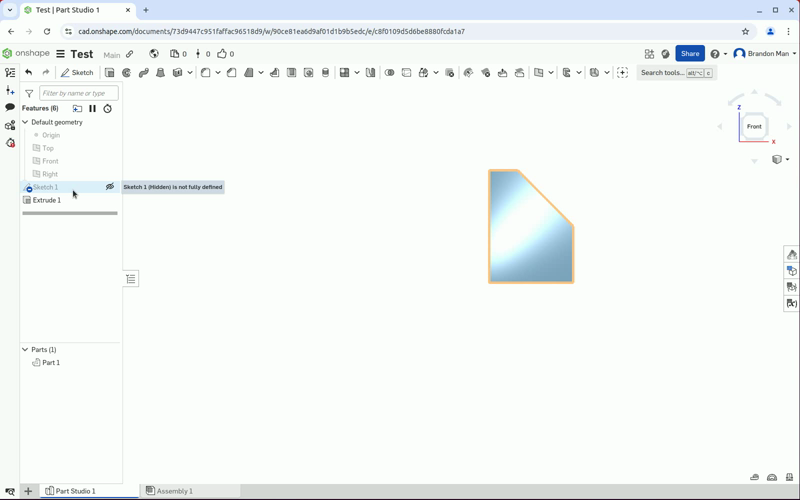
click(73, 189)
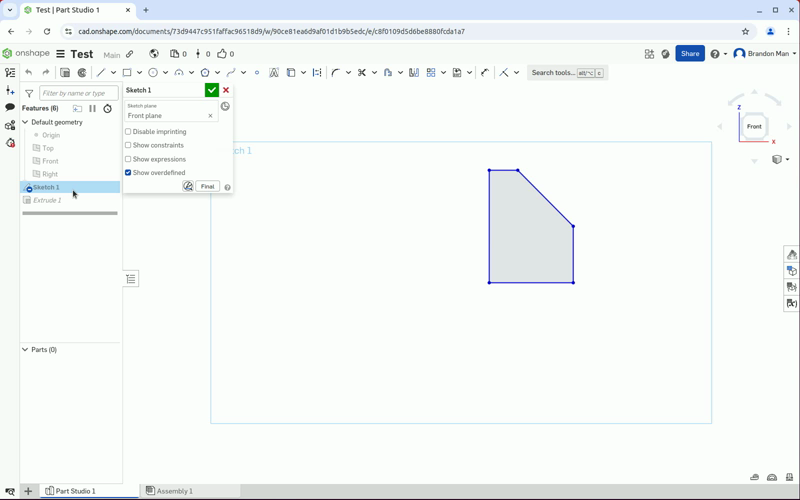
mouse_move(229, 92)
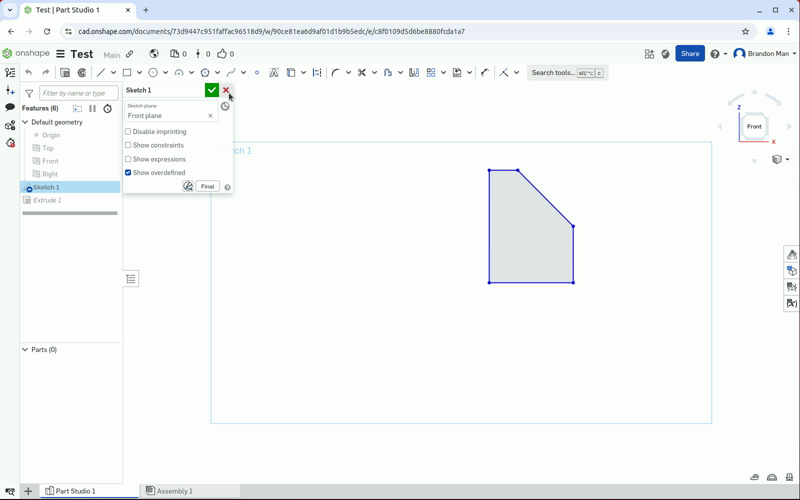
click(229, 92)
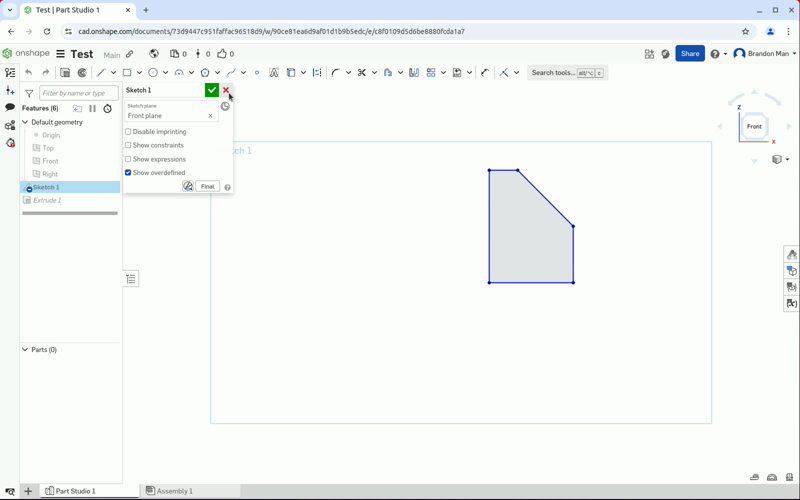
key(shift+s)
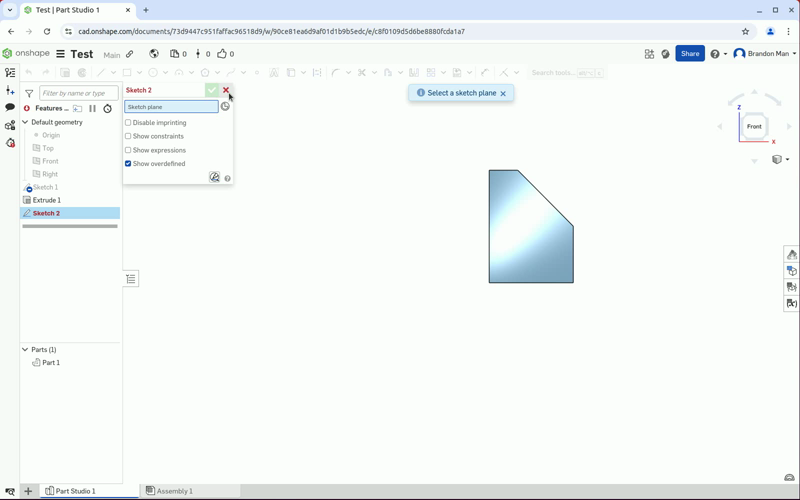
mouse_move(73, 163)
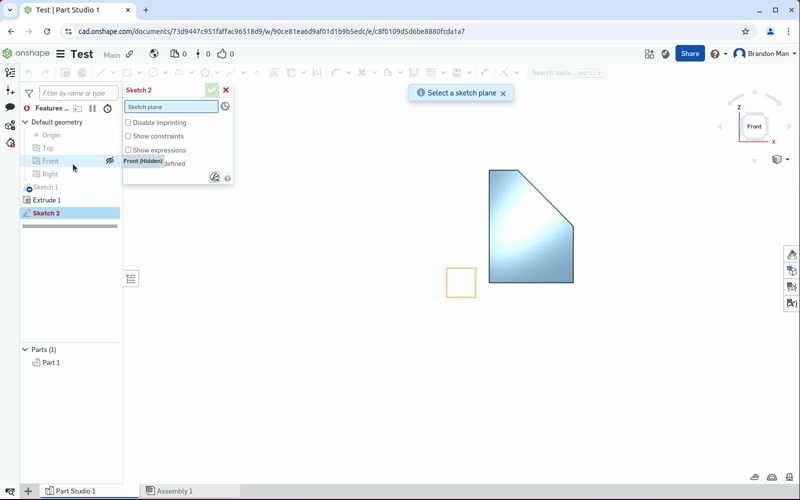
click(73, 163)
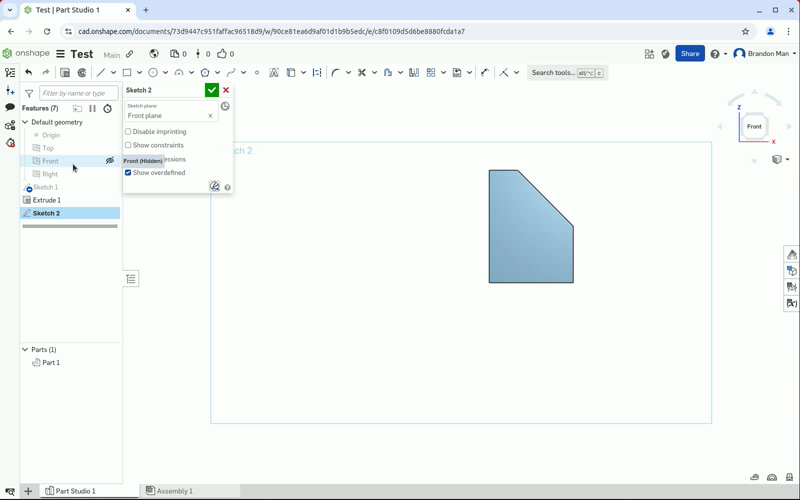
mouse_move(73, 352)
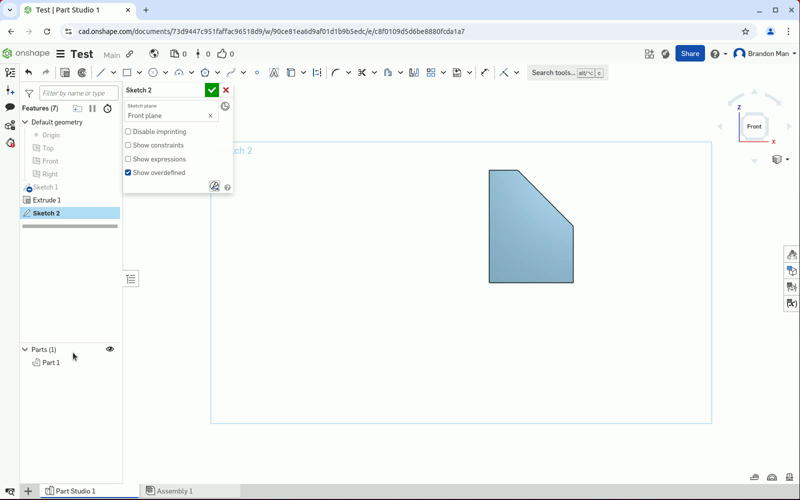
key(y)
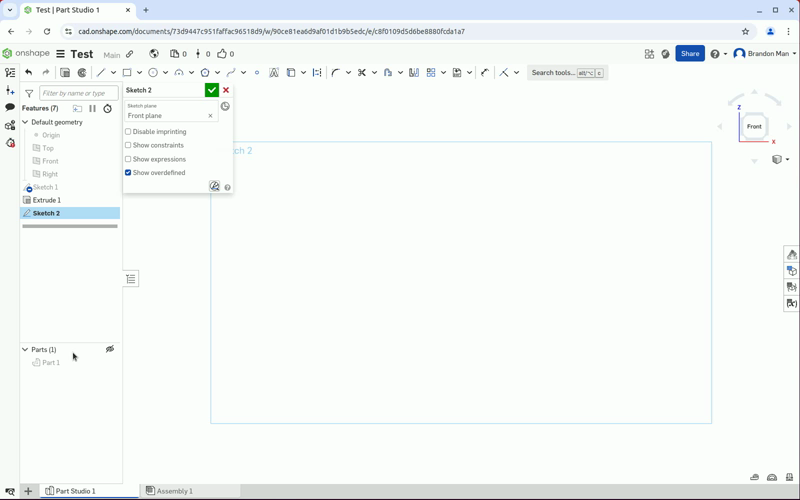
key(l)
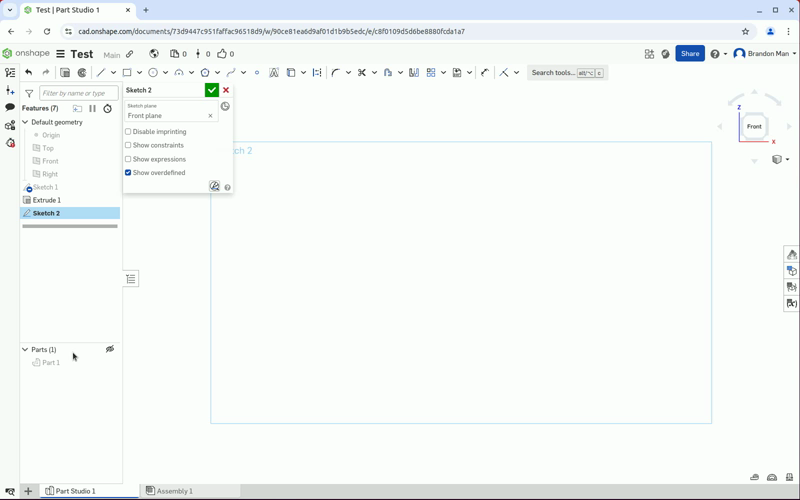
key_down(shift)
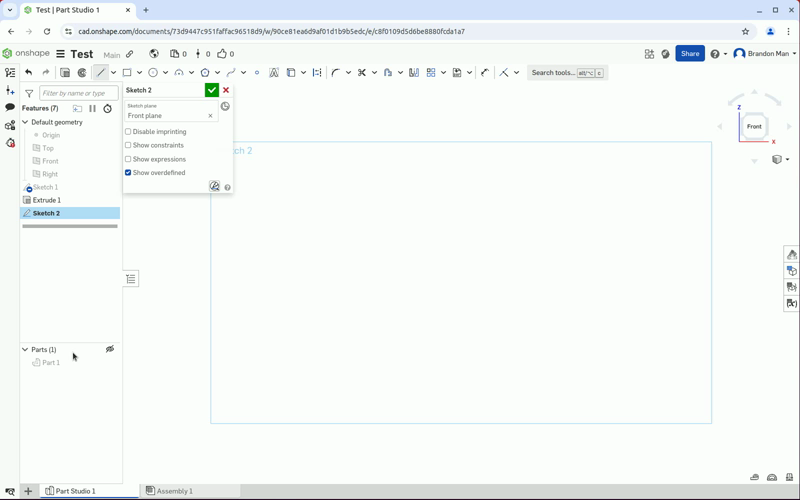
mouse_move(460, 282)
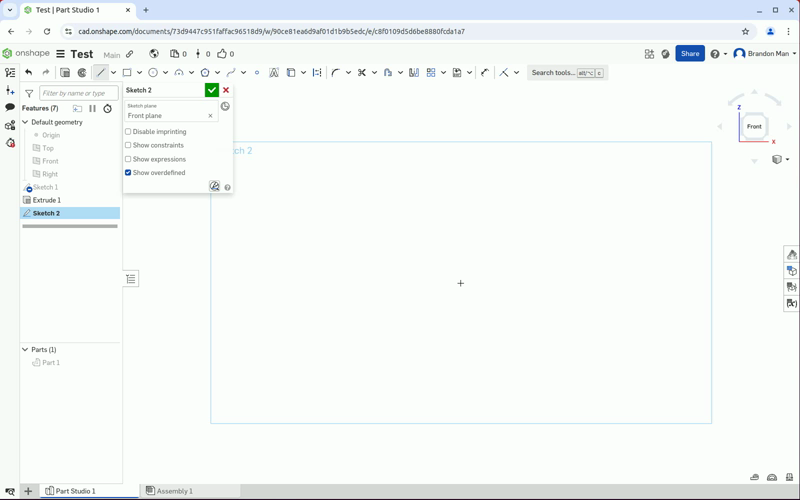
click(460, 282)
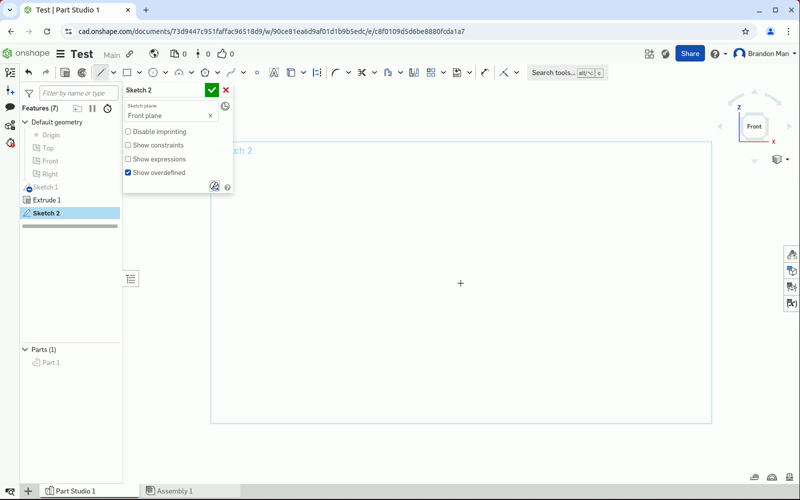
key_up(shift)
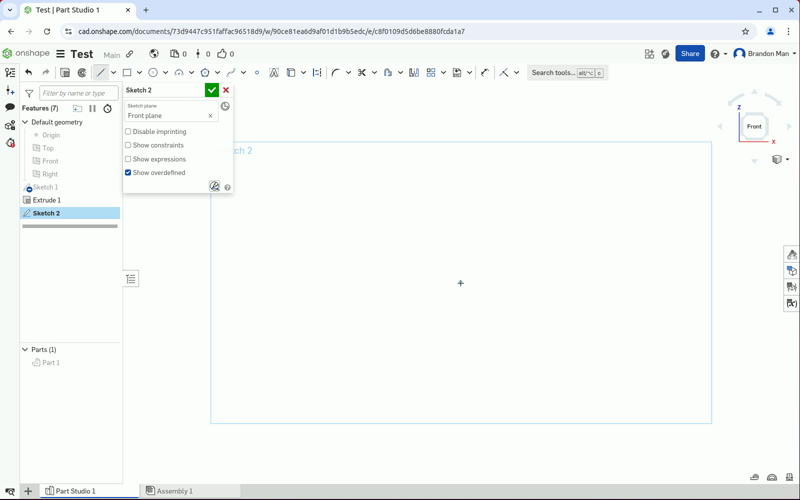
key_down(shift)
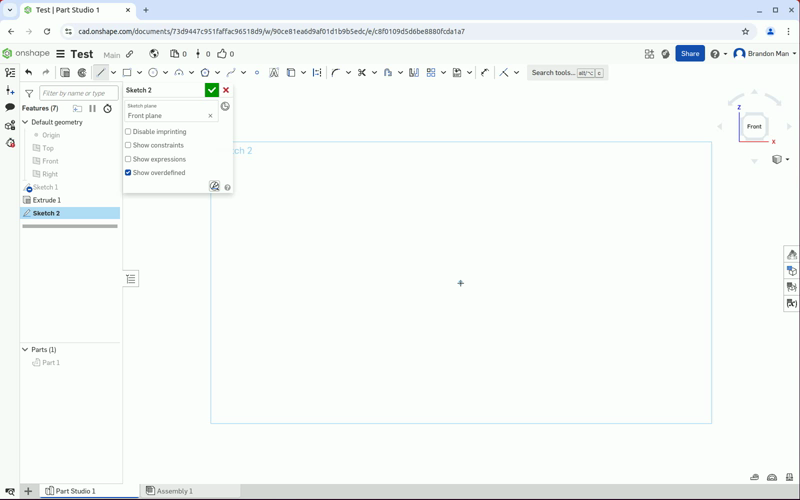
mouse_move(490, 282)
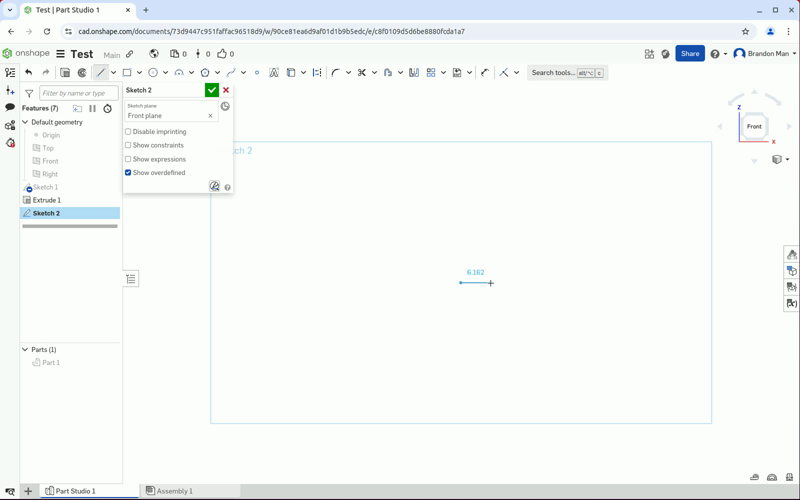
mouse_move(489, 282)
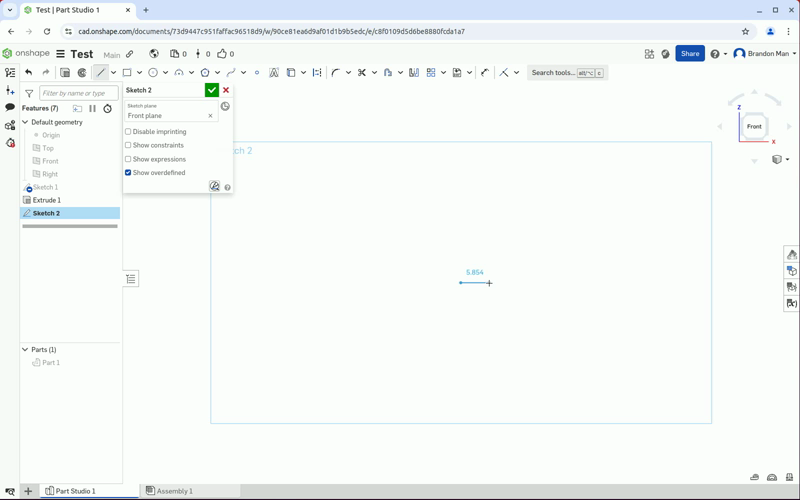
click(489, 282)
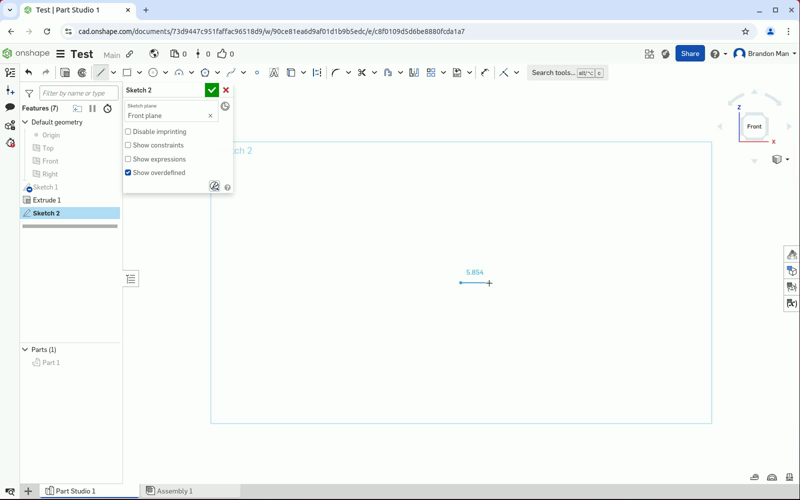
key_up(shift)
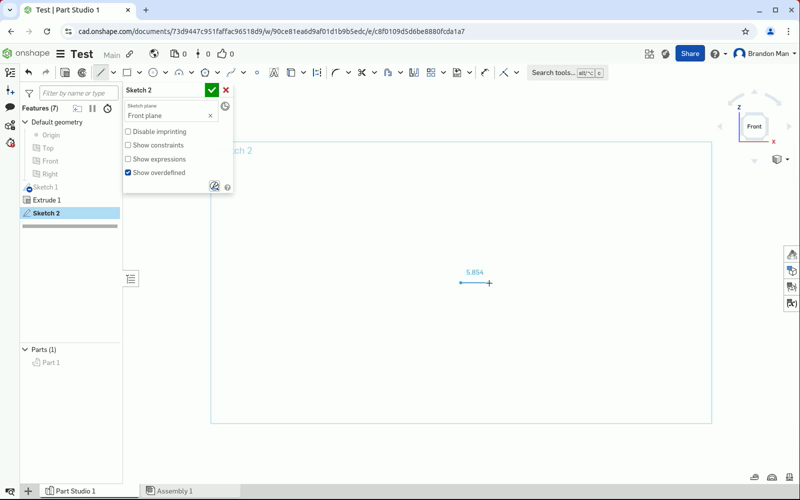
key_down(shift)
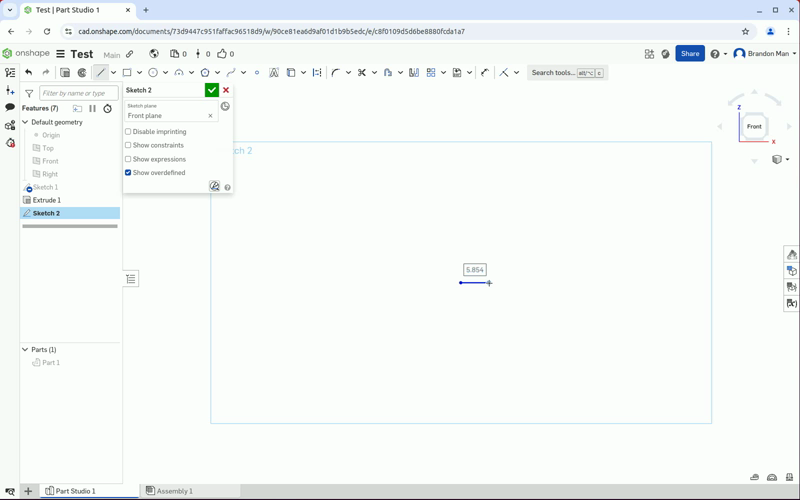
mouse_move(489, 170)
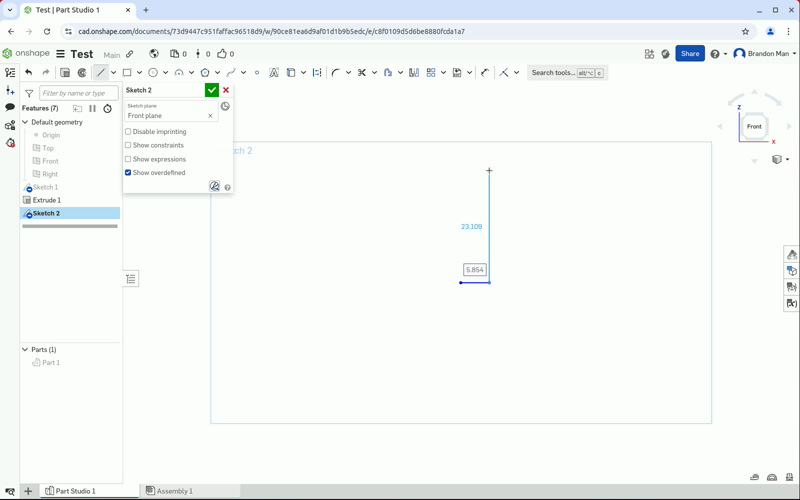
click(489, 170)
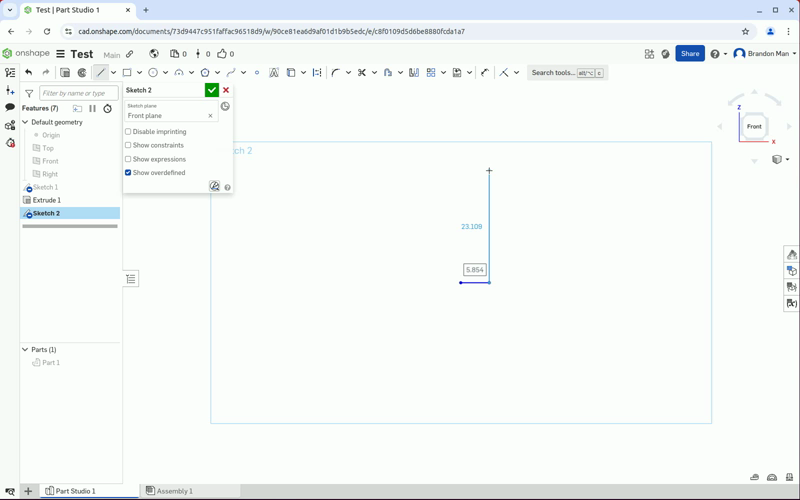
key_up(shift)
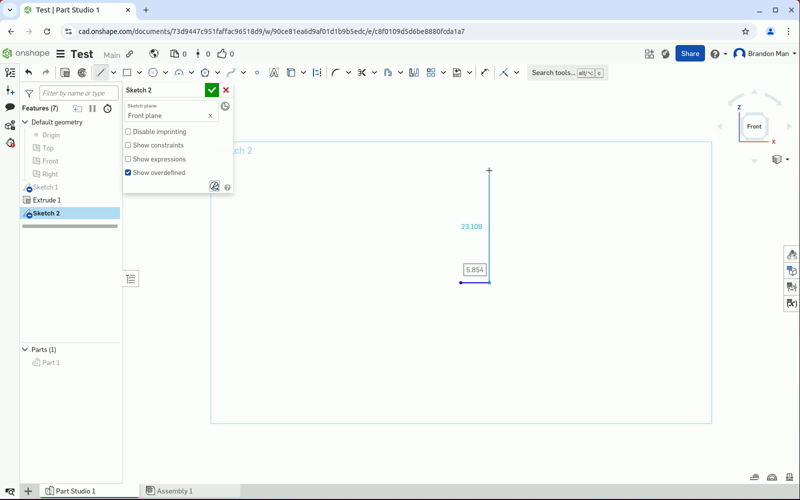
key_down(shift)
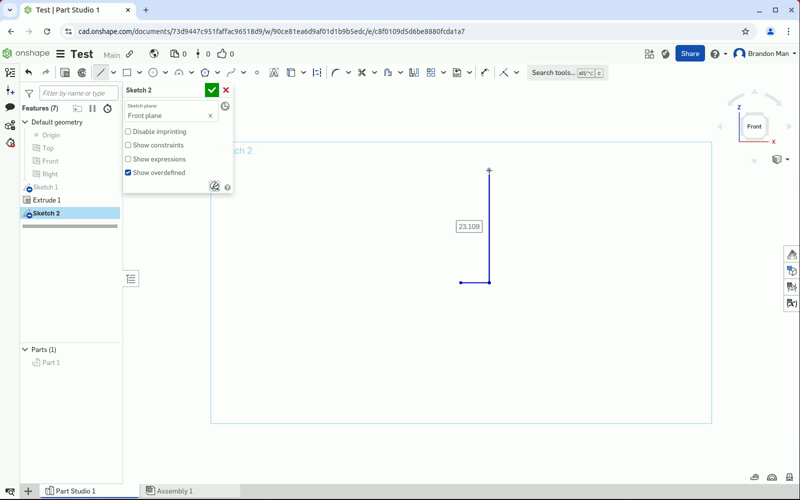
mouse_move(519, 170)
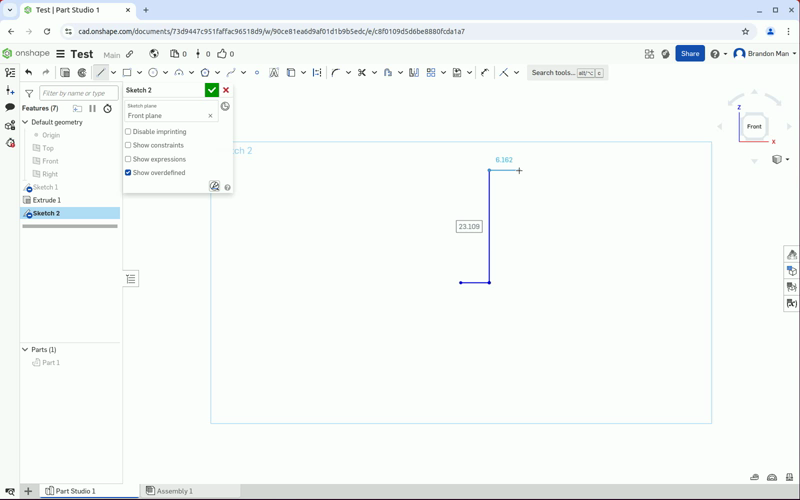
mouse_move(460, 170)
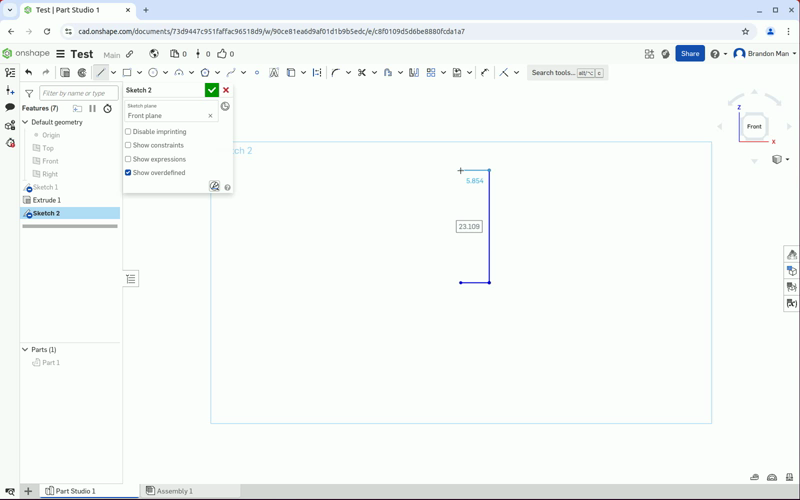
click(460, 170)
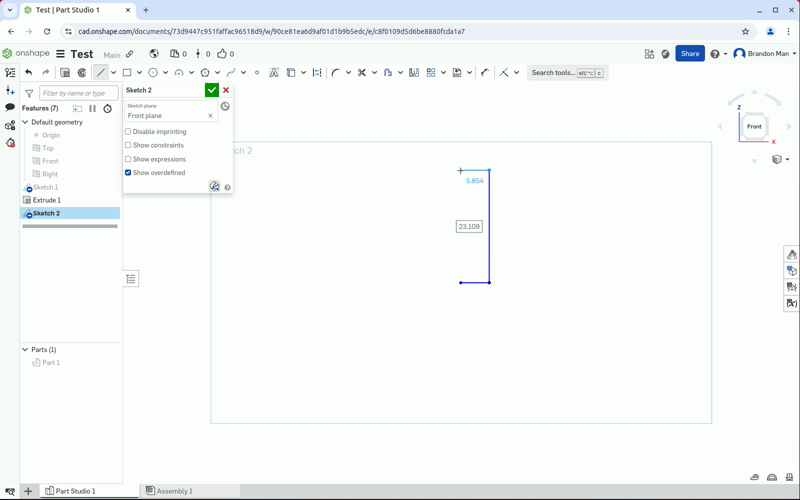
key_up(shift)
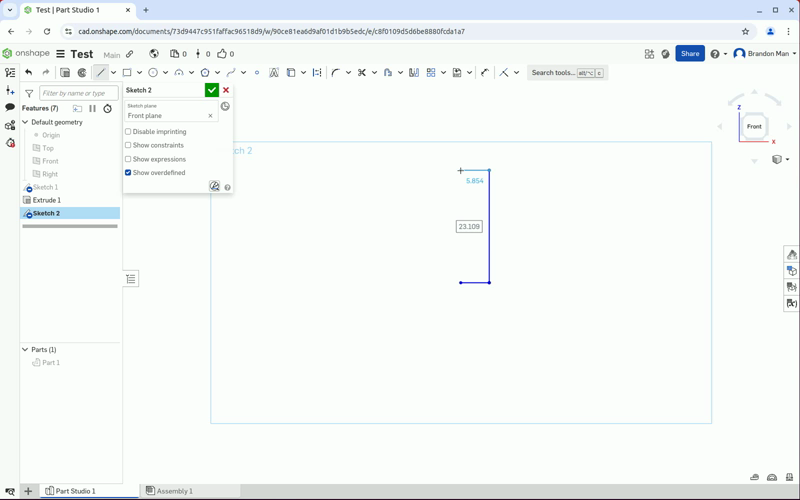
key_down(shift)
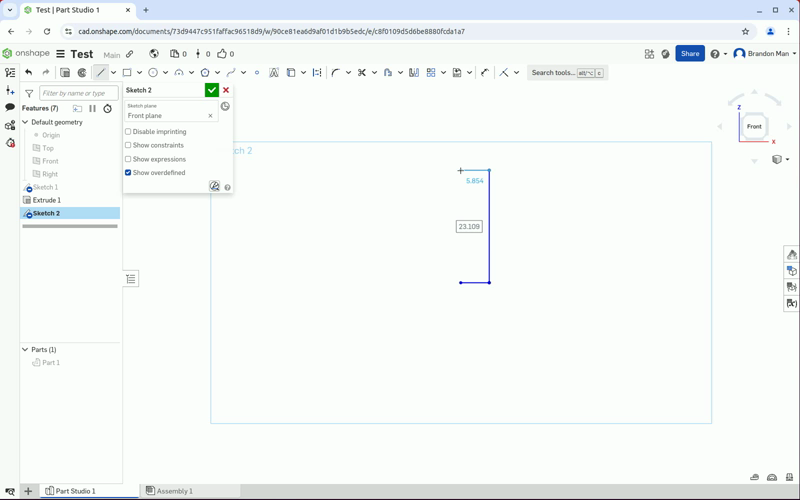
mouse_move(460, 282)
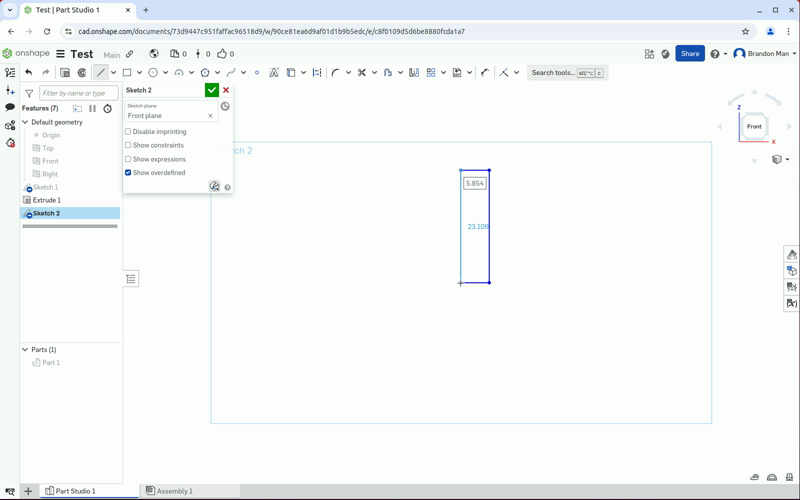
key_up(shift)
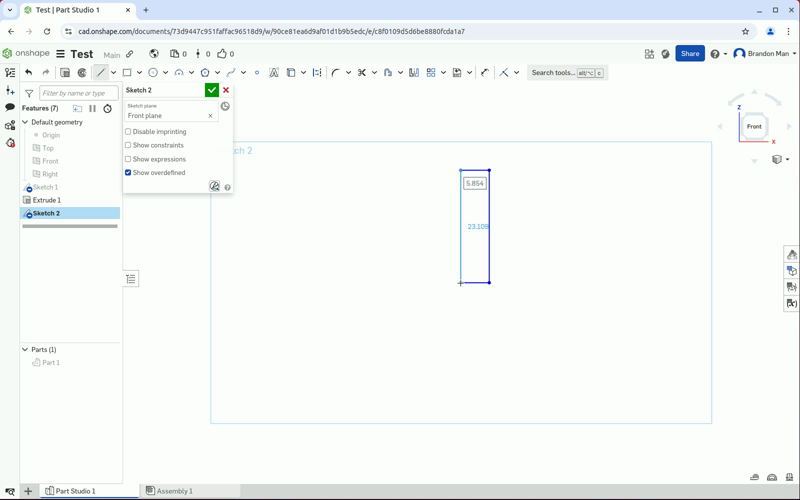
click(460, 282)
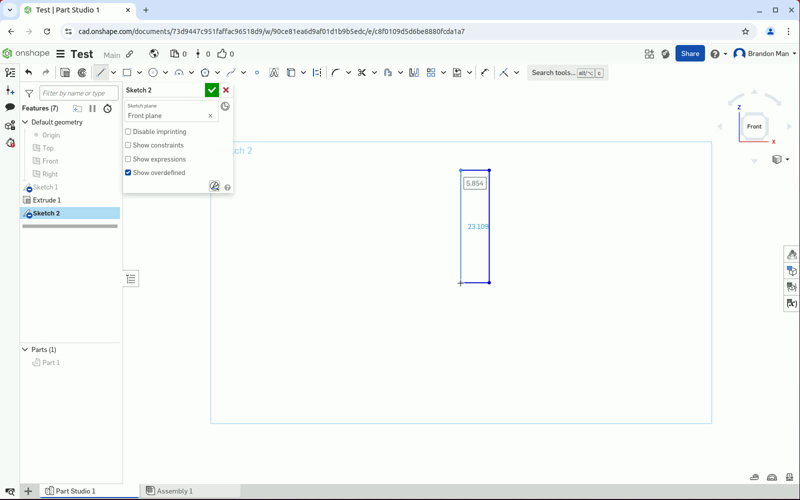
key(esc)
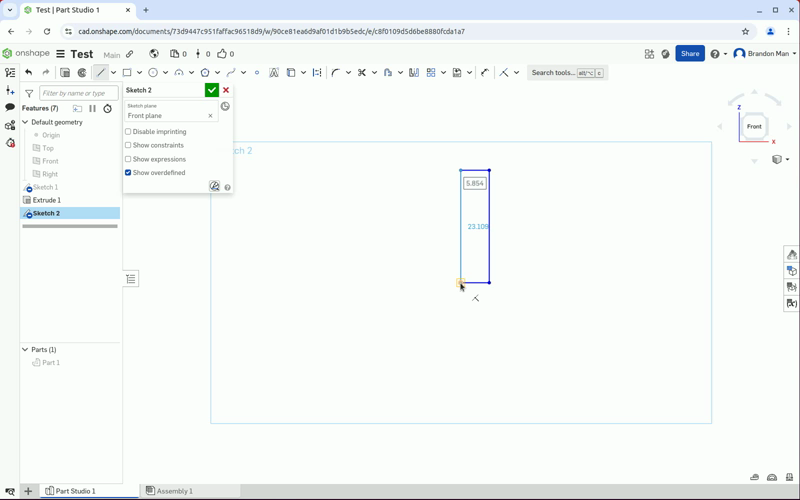
mouse_move(464, 223)
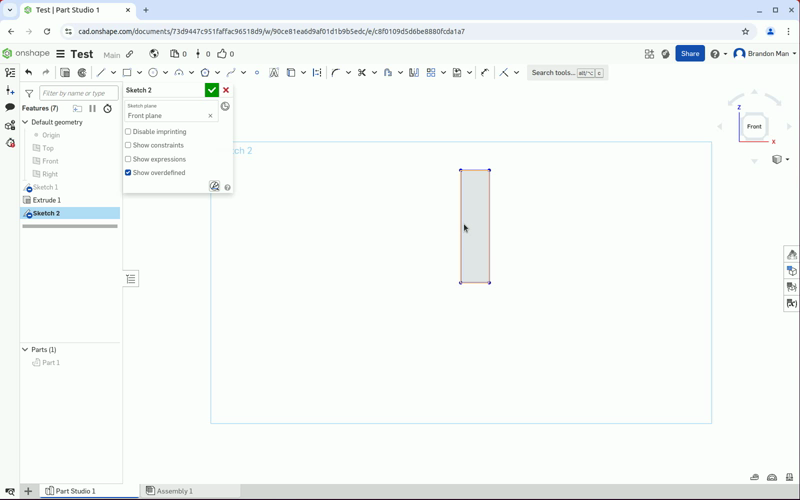
click(464, 223)
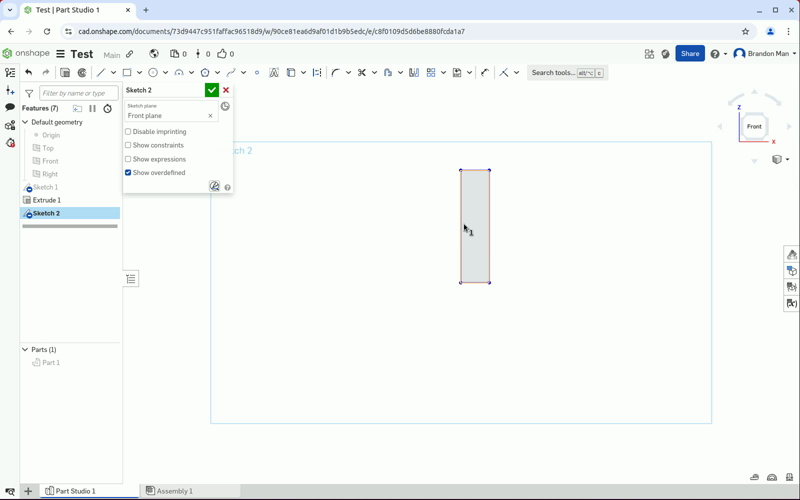
mouse_move(73, 352)
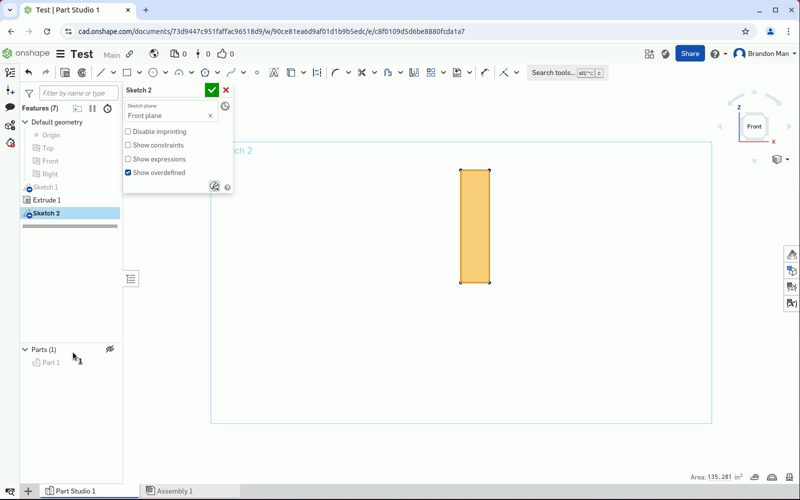
key(shift+y)
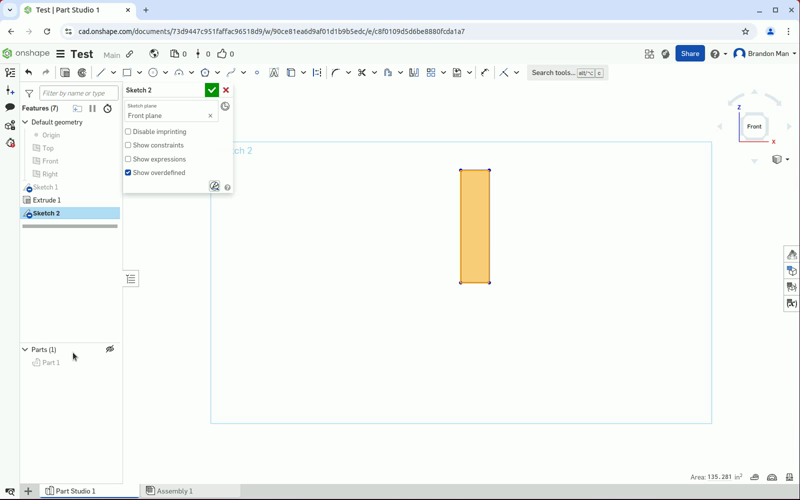
key(shift+e)
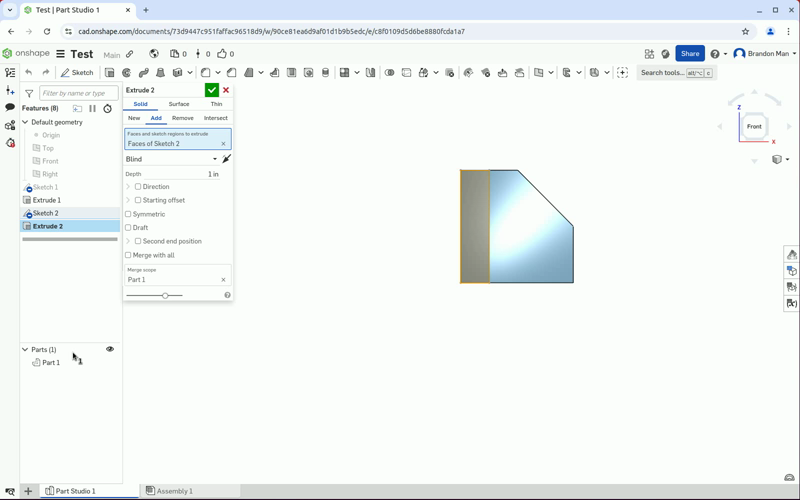
mouse_move(143, 106)
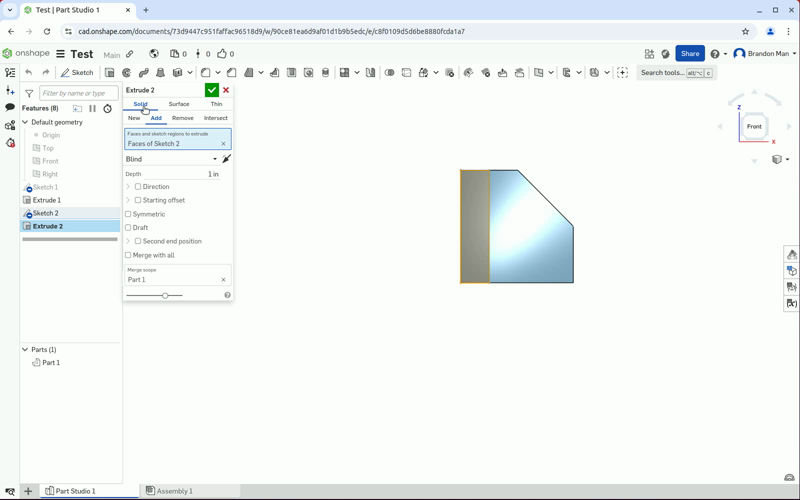
click(143, 106)
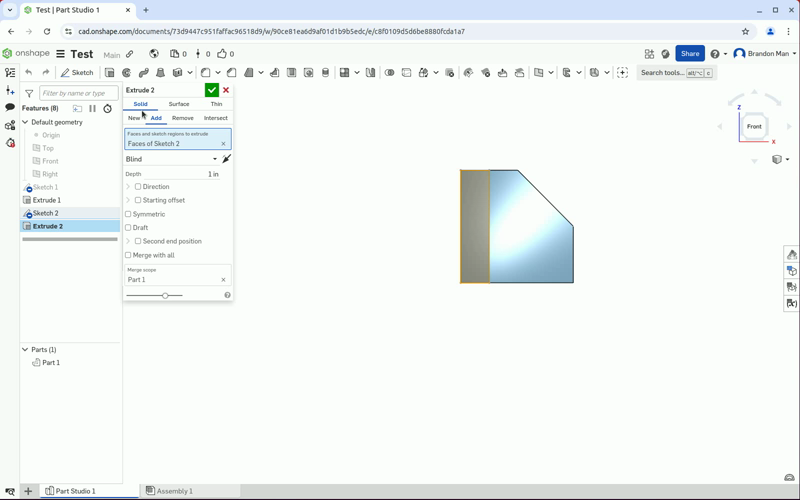
mouse_move(137, 120)
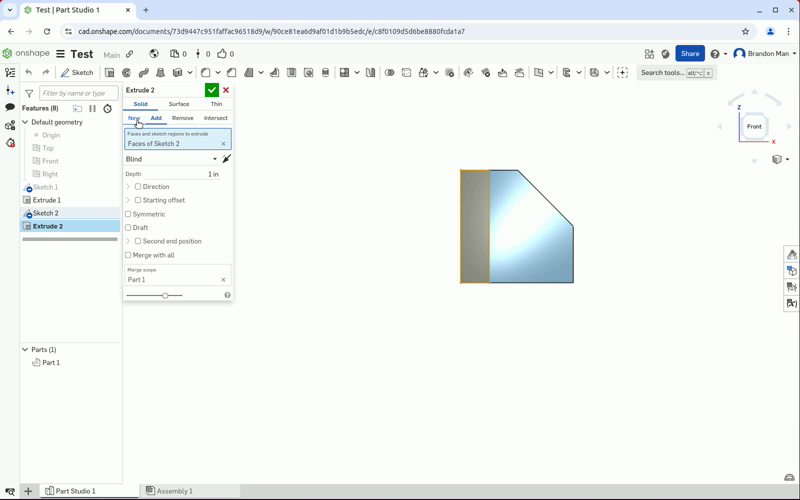
click(137, 120)
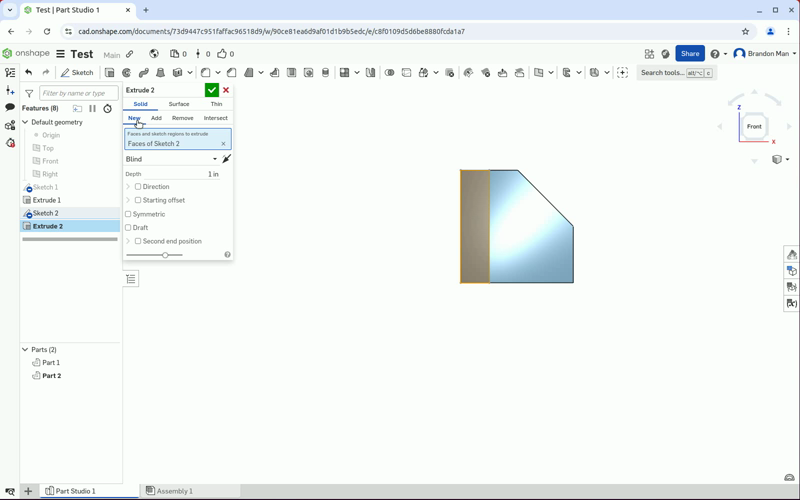
key(tab, 4)
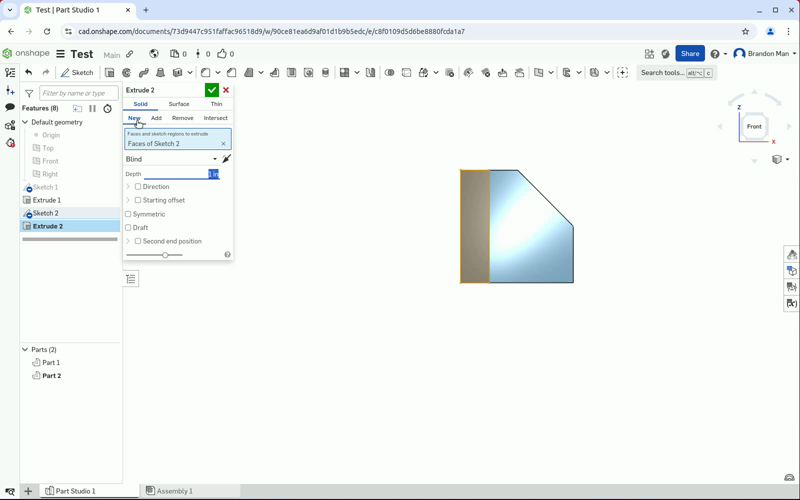
text(23.108)
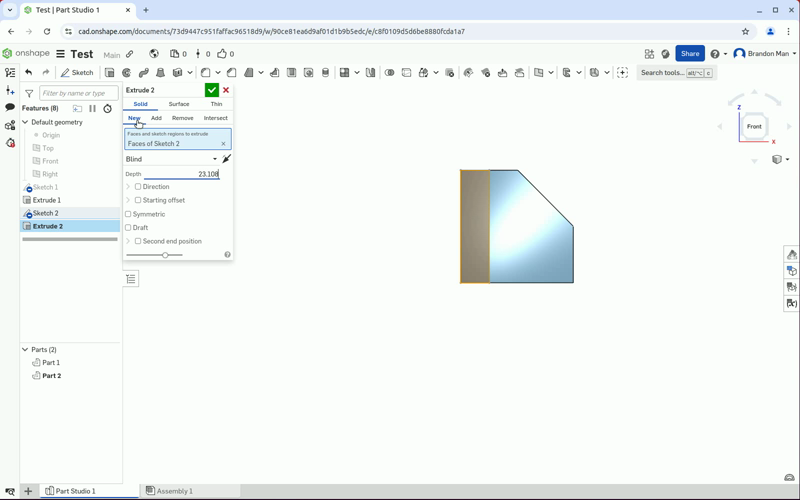
key(tab, 3)
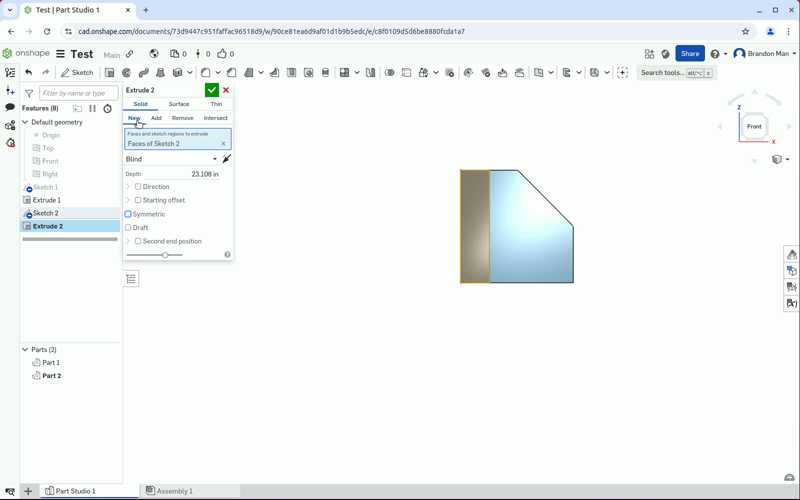
key(space)
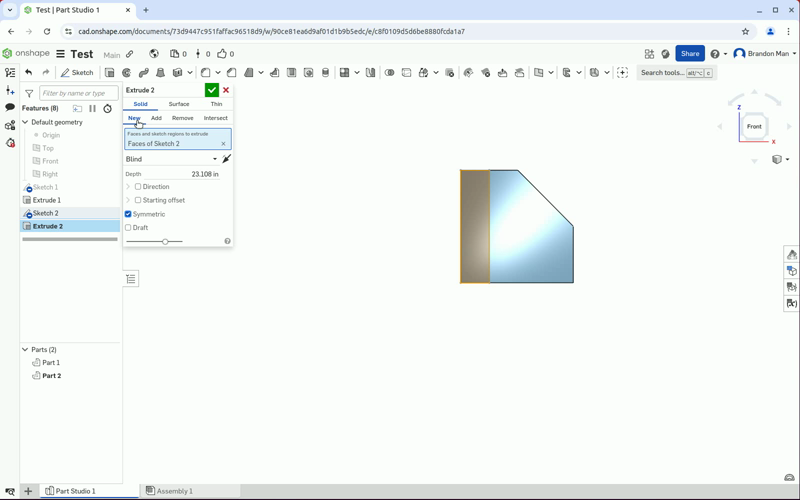
key(enter)
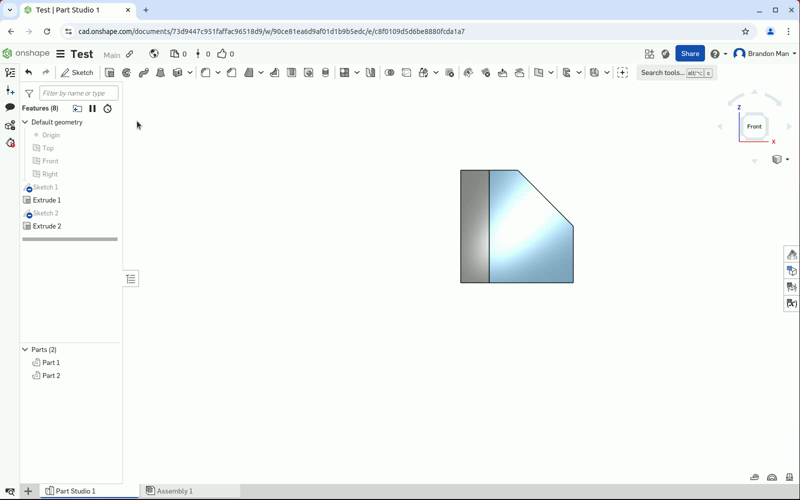
key(shift+h)
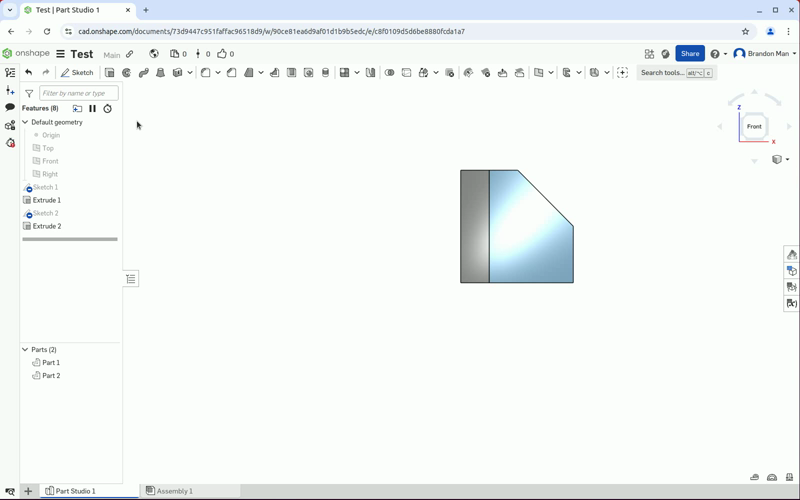
key(shift+h)
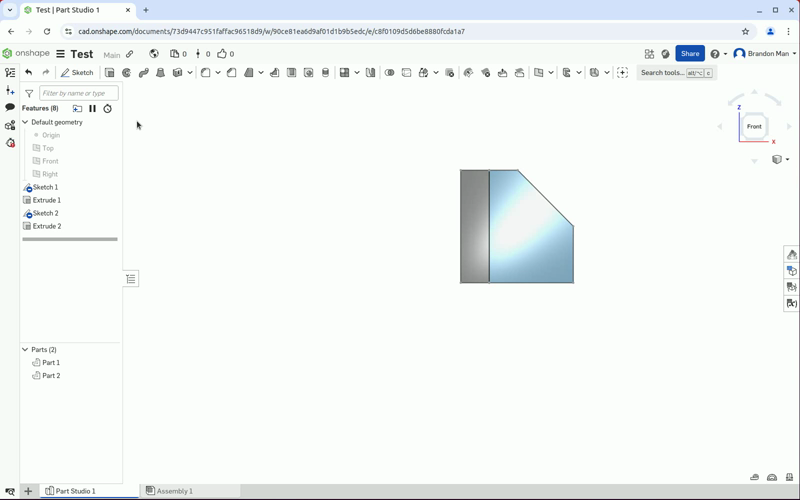
key(shift+7)
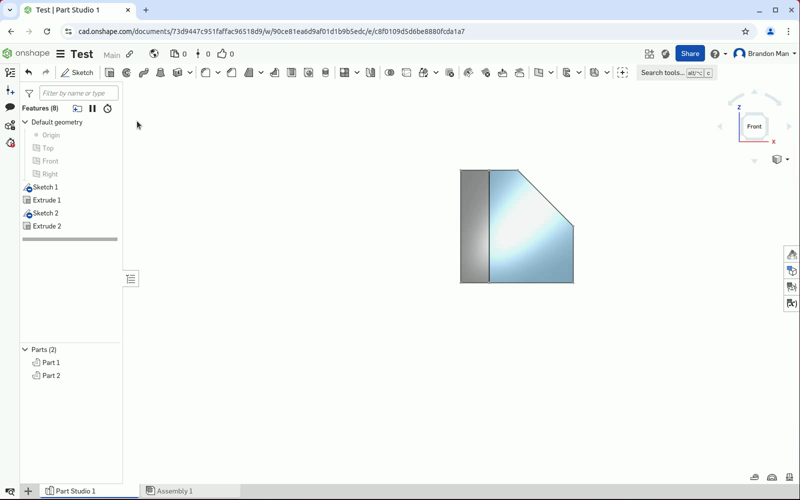
key(left, 2)
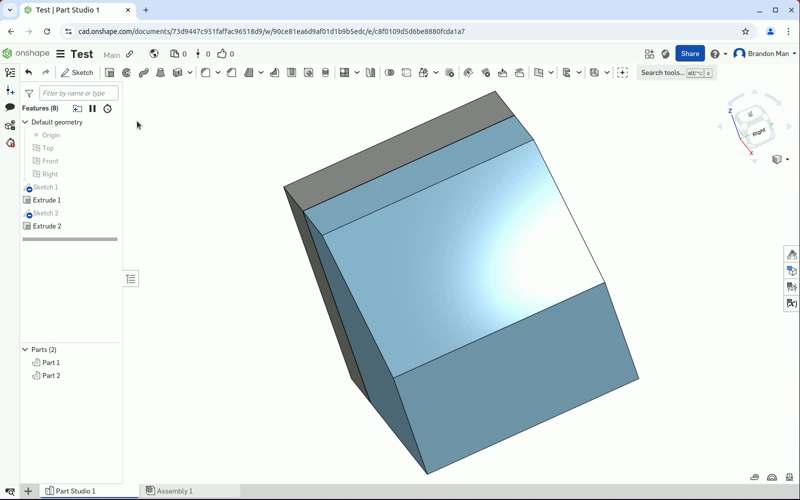
key(down, 2)
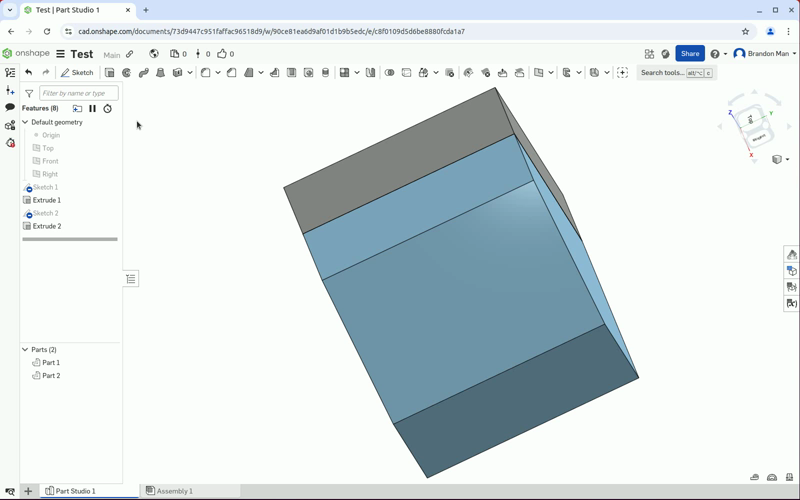
key(up, 2)
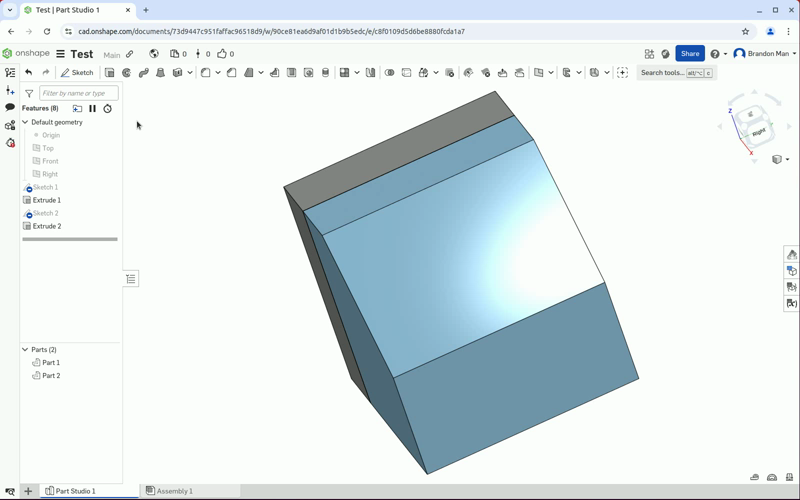
key(right, 2)
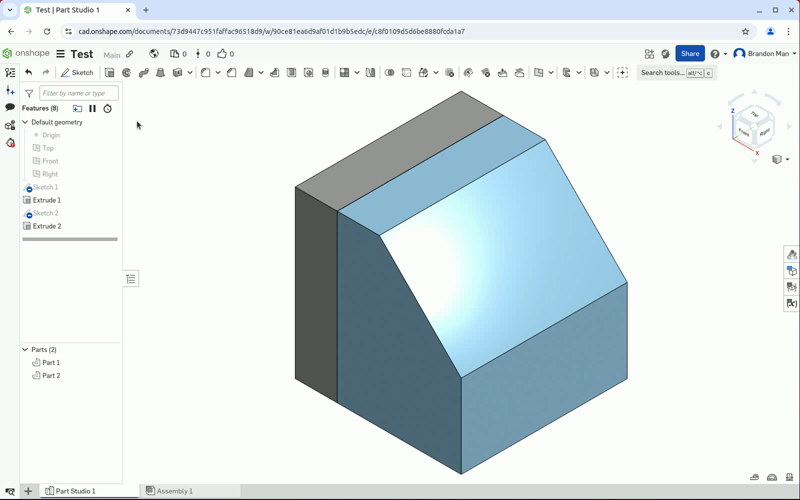
mouse_move(73, 189)
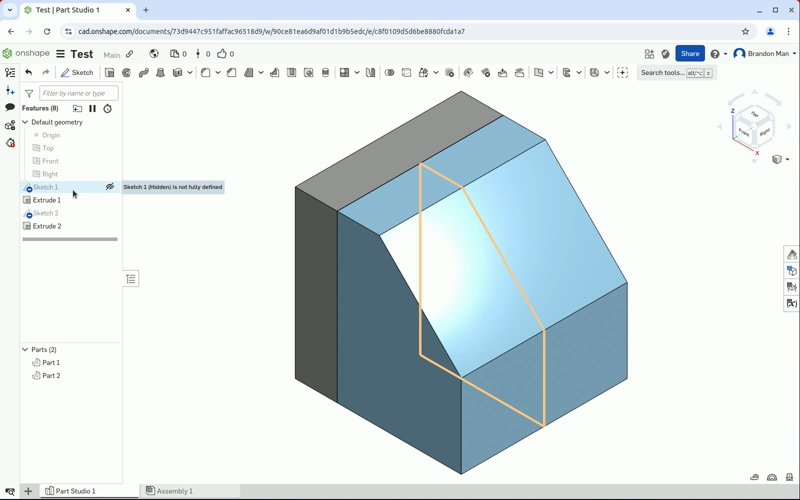
click(73, 189)